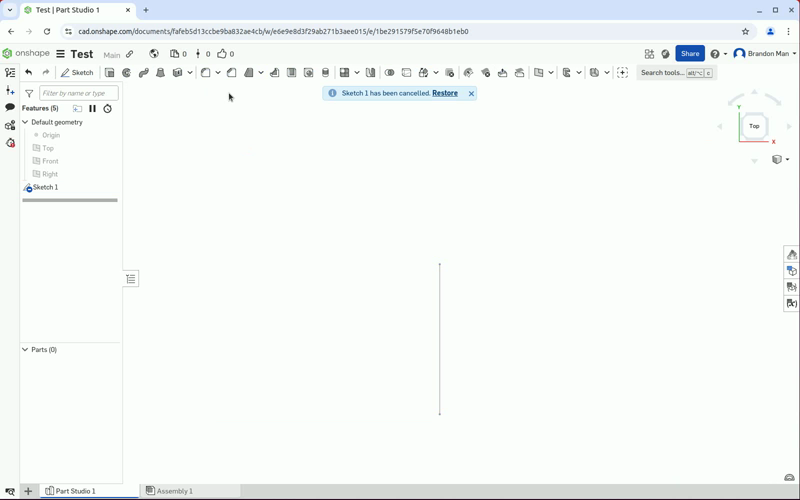
key(shift+h)
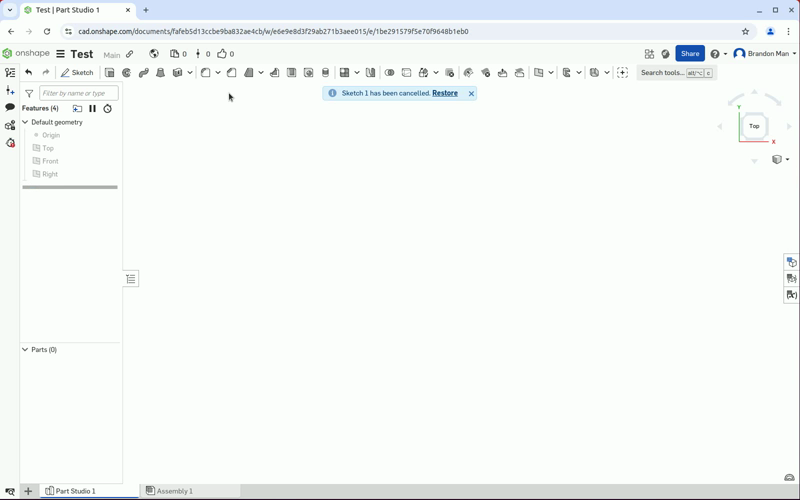
mouse_move(73, 352)
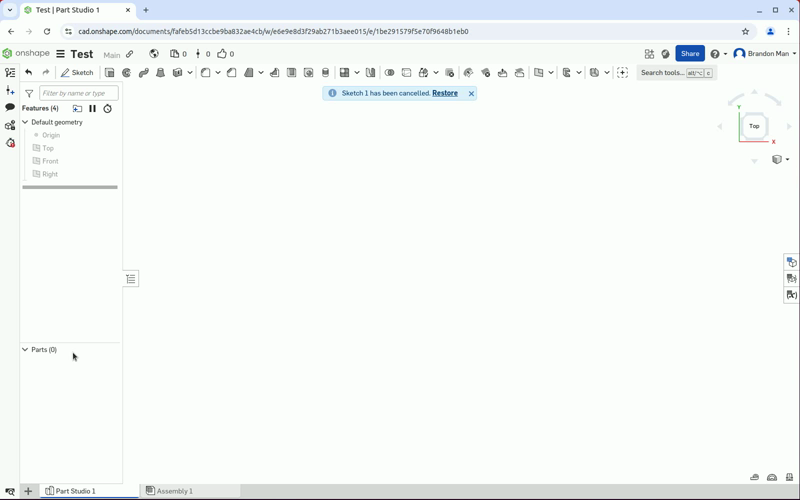
key(y)
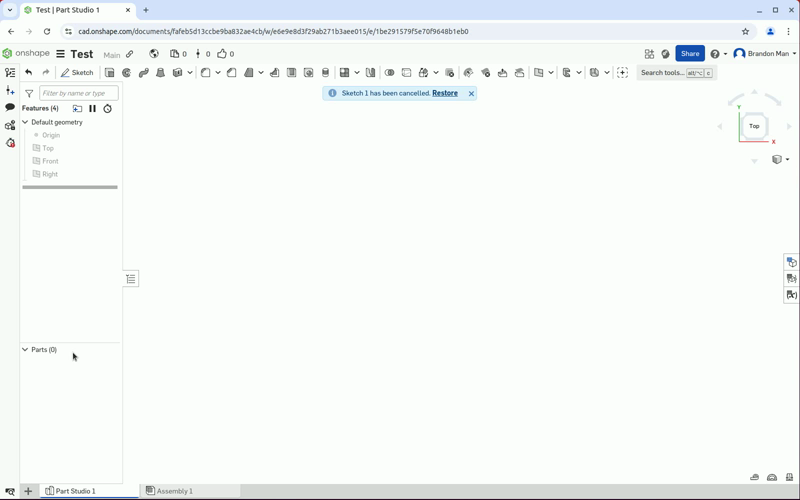
key(shift+p)
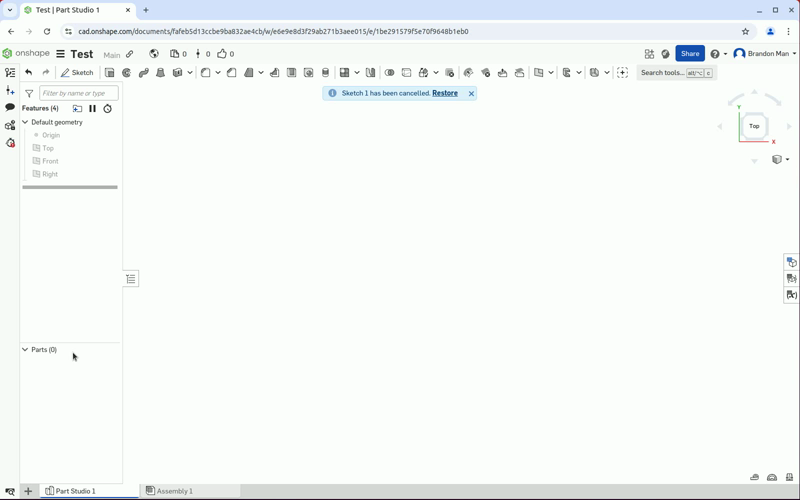
key(space)
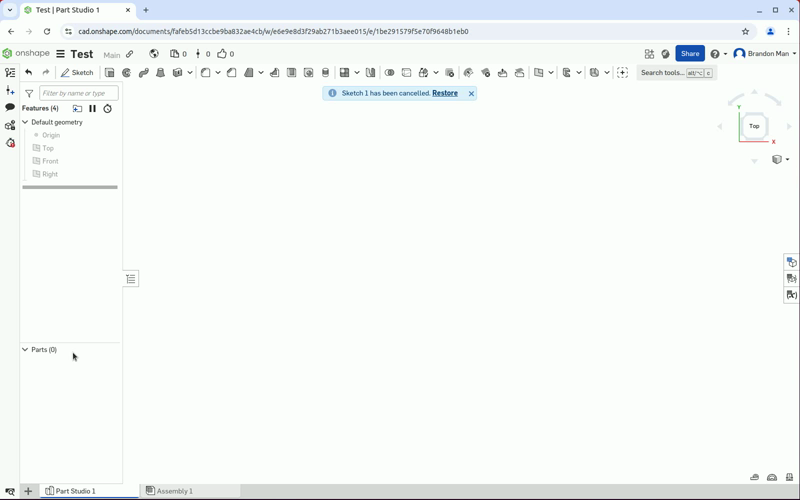
key_down(shift)
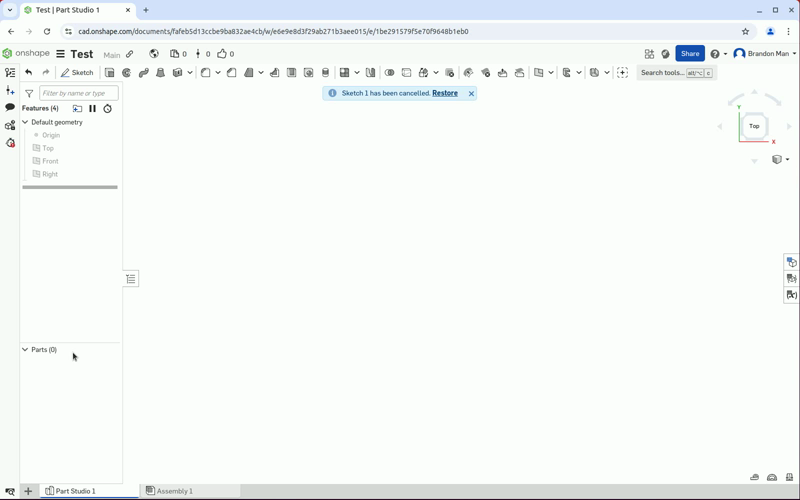
key(up)
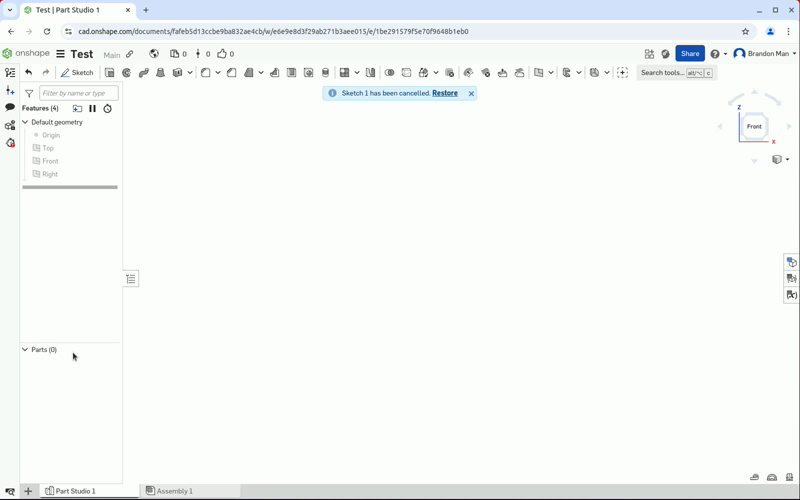
key_up(shift)
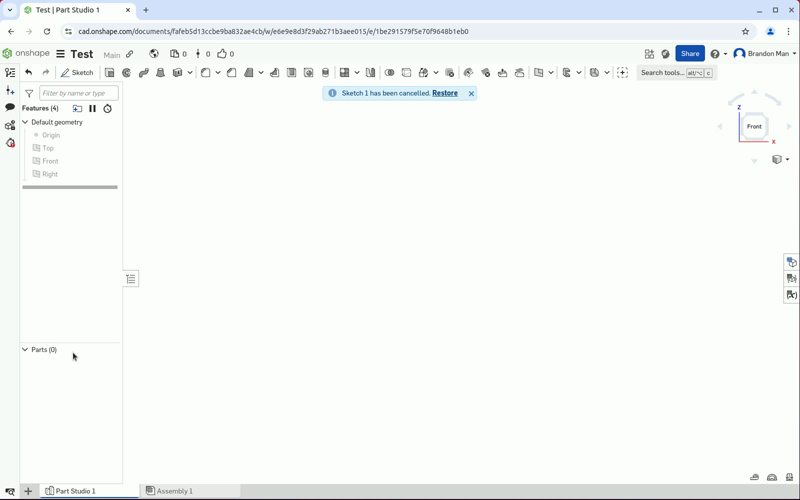
mouse_move(73, 352)
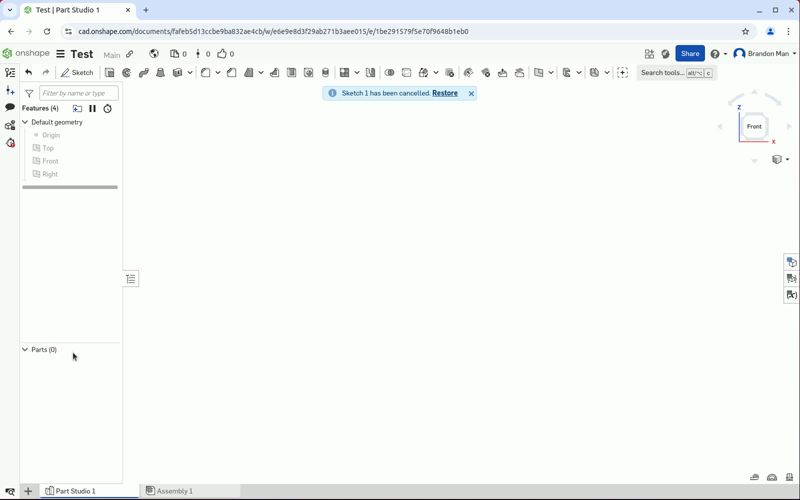
key(shift+y)
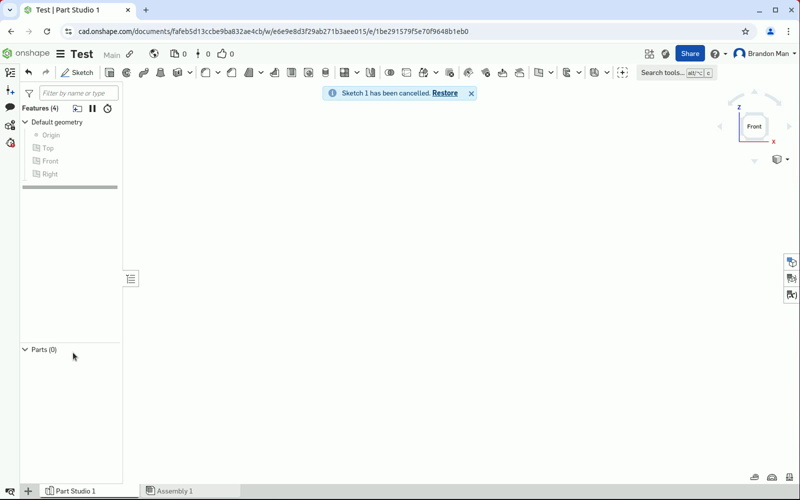
key(shift+s)
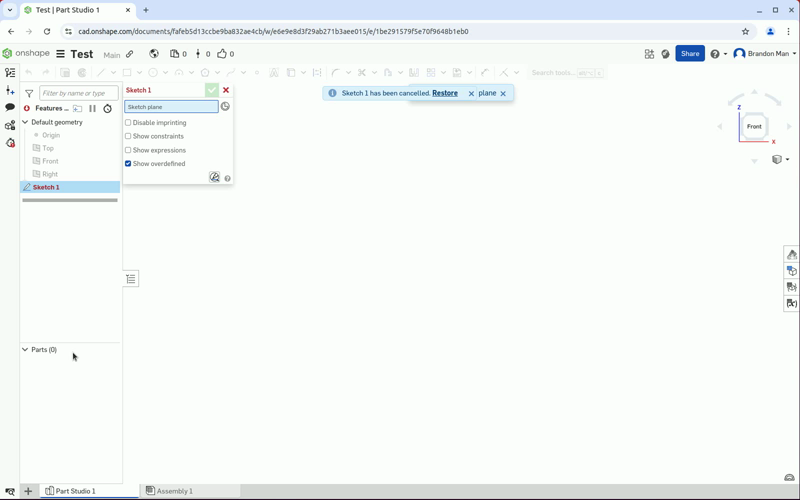
mouse_move(73, 163)
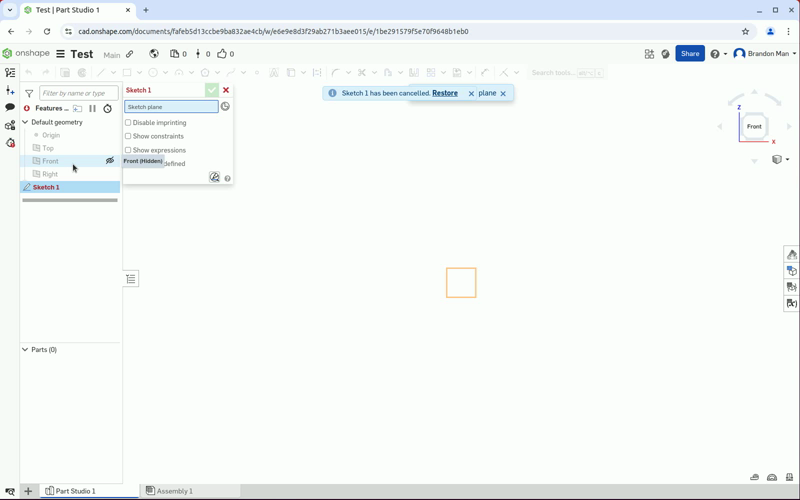
click(73, 163)
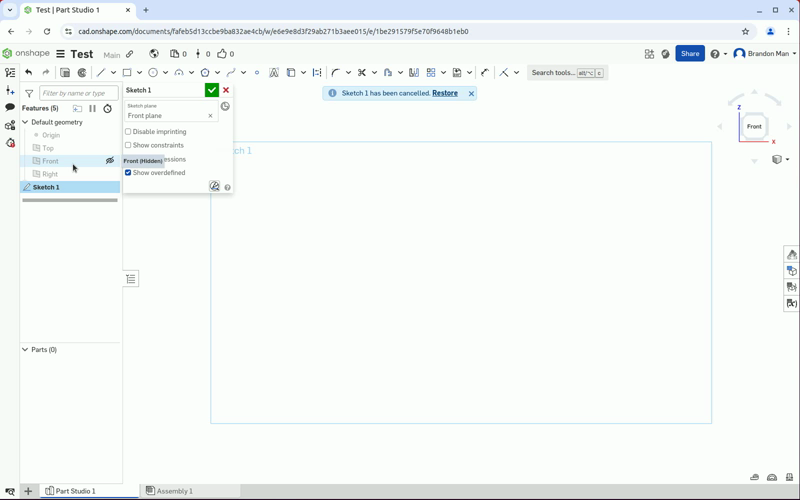
mouse_move(73, 352)
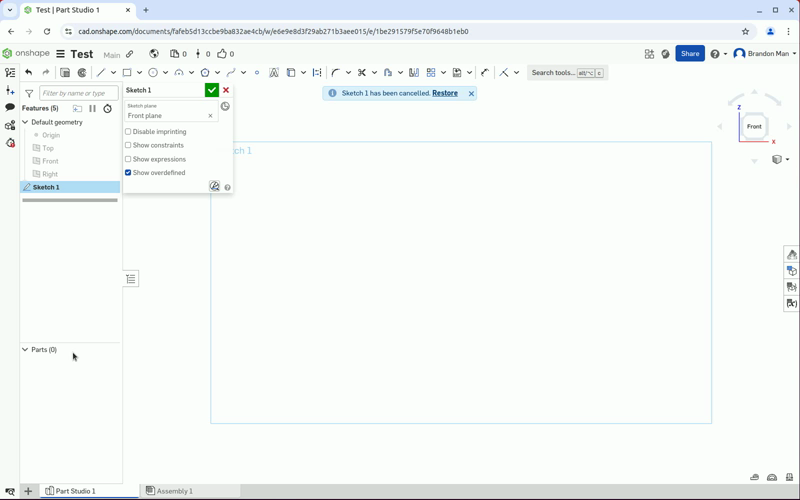
key(y)
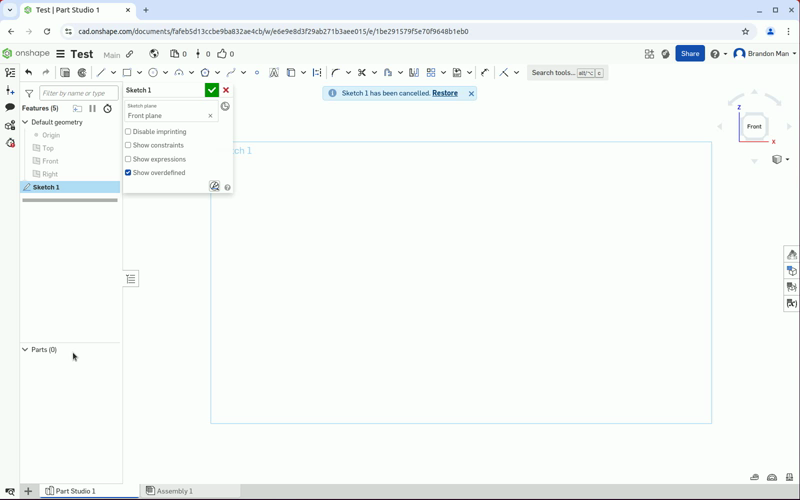
key(c)
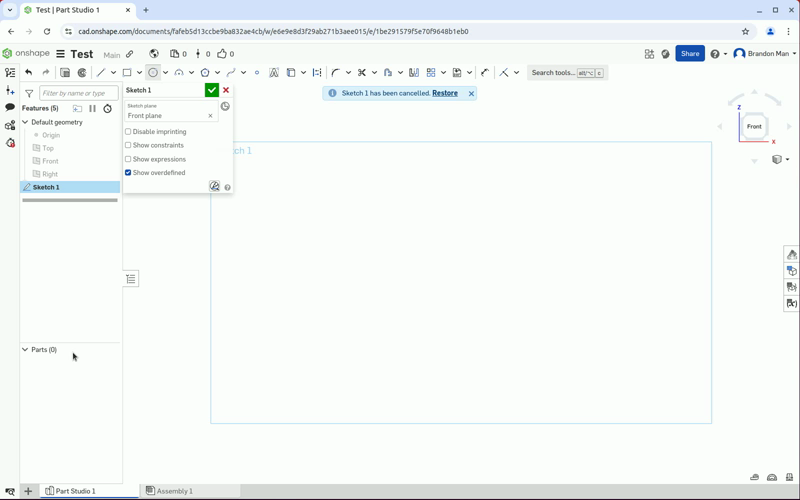
key_down(shift)
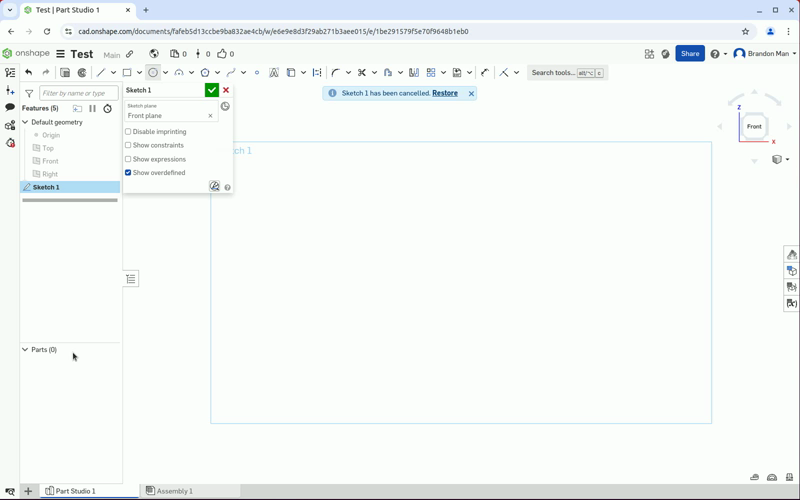
mouse_move(461, 282)
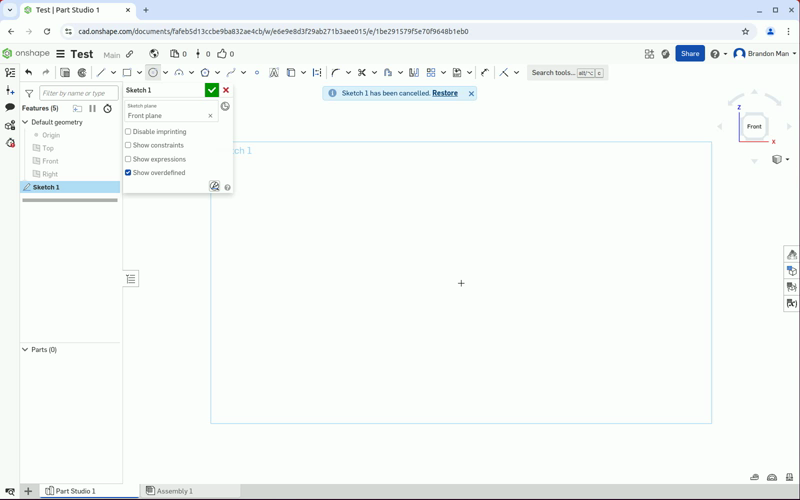
click(461, 282)
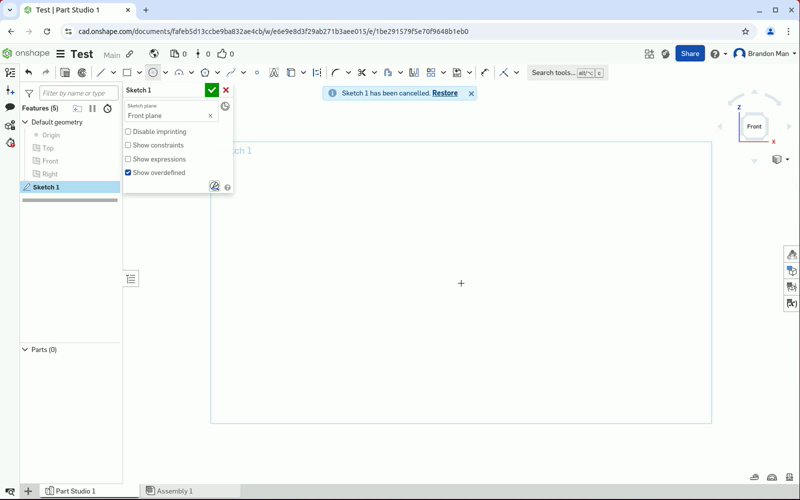
key_up(shift)
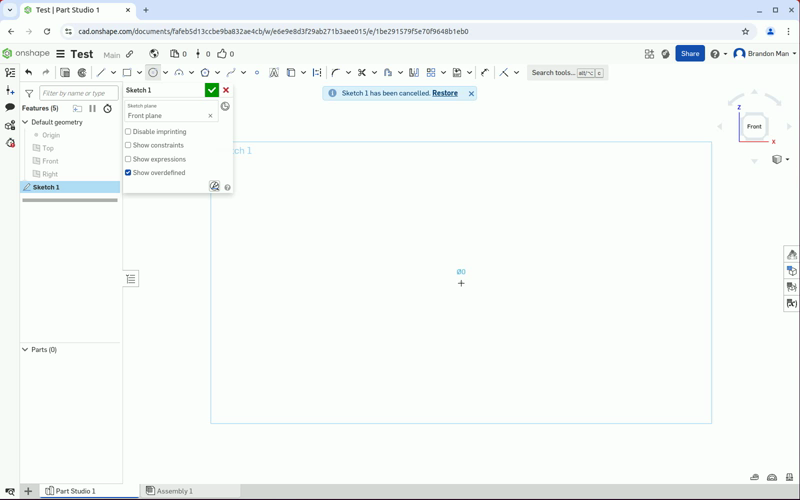
mouse_move(574, 282)
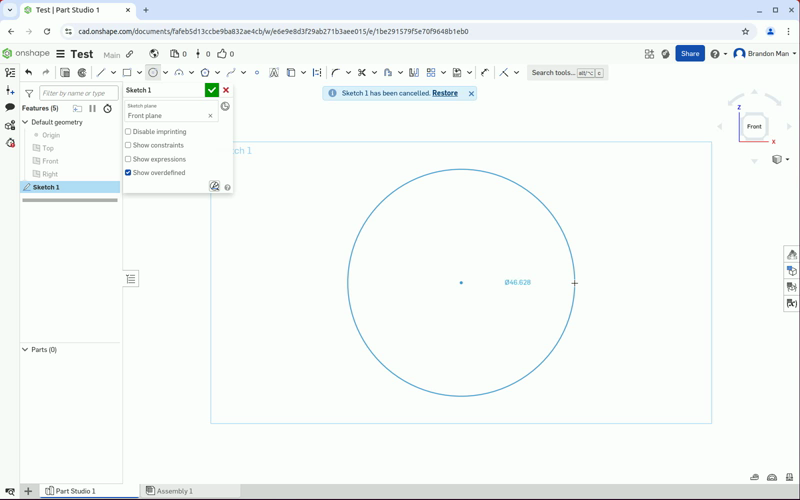
click(574, 282)
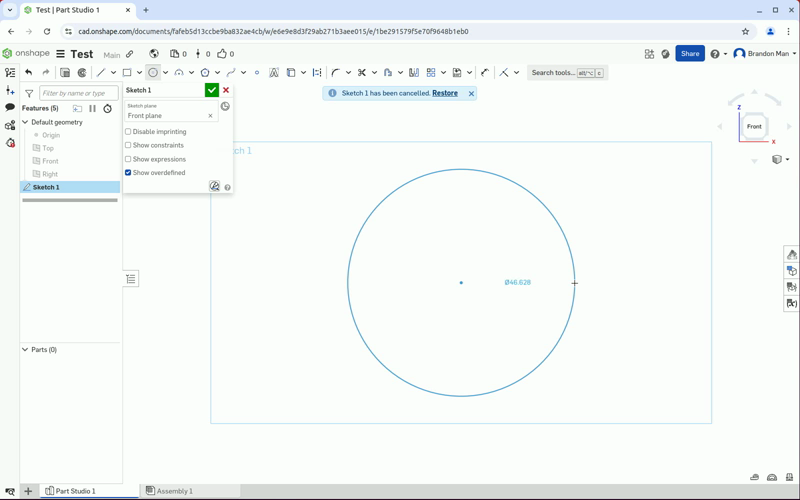
key(esc)
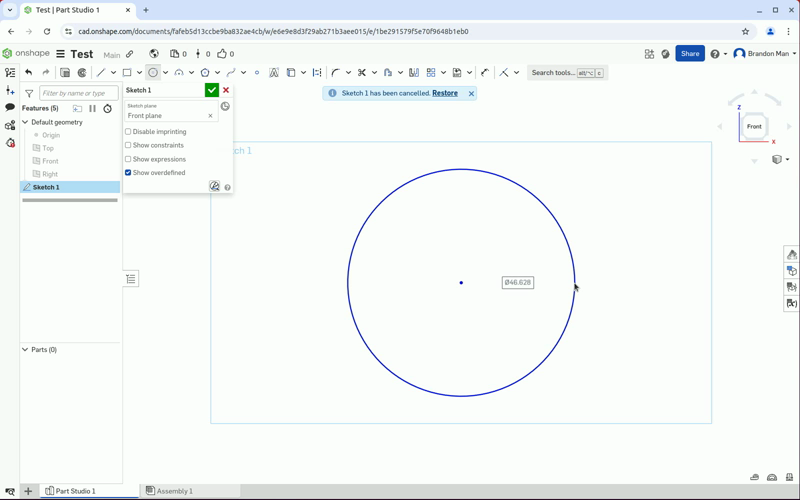
mouse_move(490, 337)
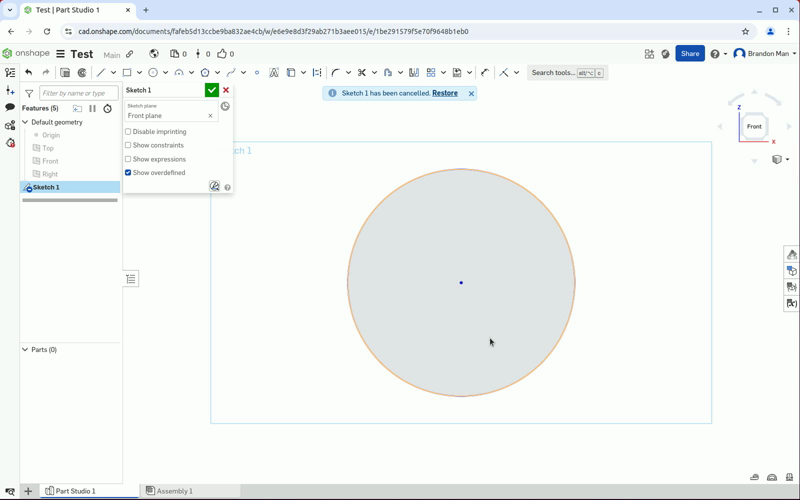
click(490, 337)
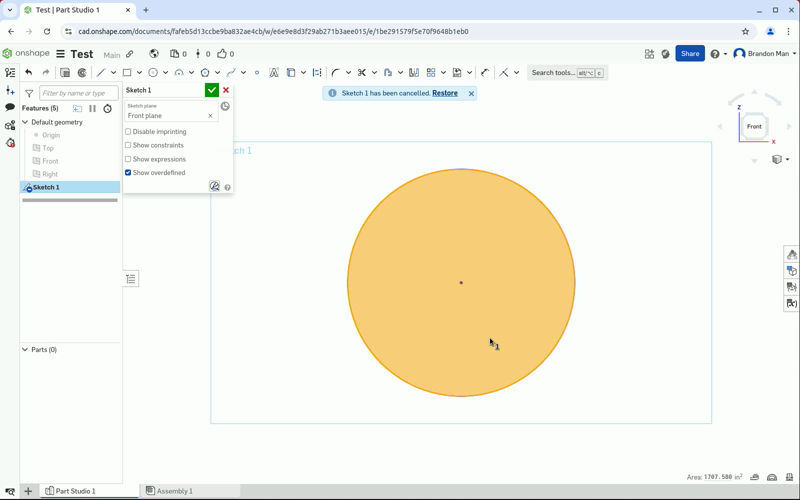
mouse_move(73, 352)
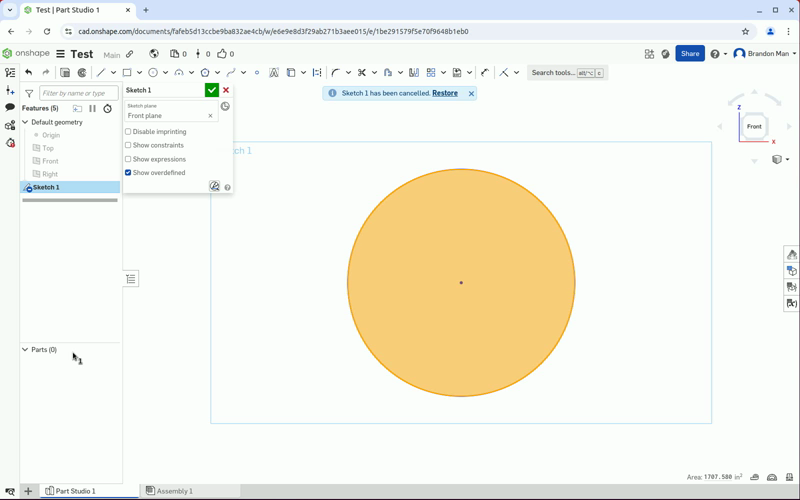
key(shift+y)
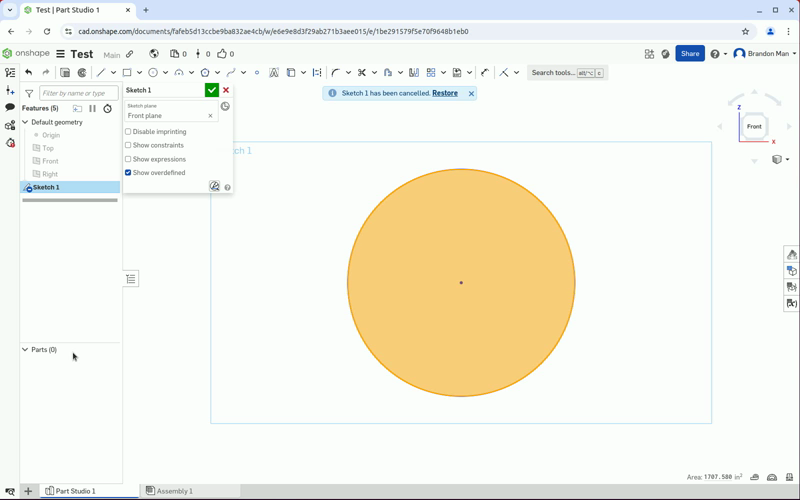
key(shift+e)
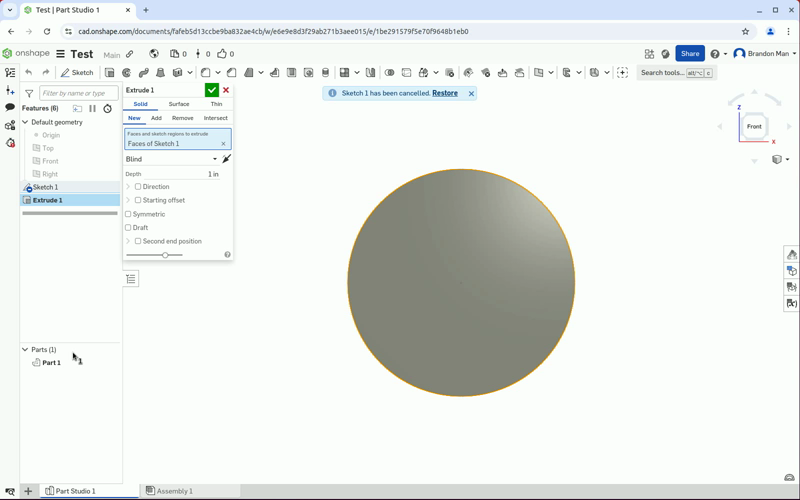
mouse_move(143, 106)
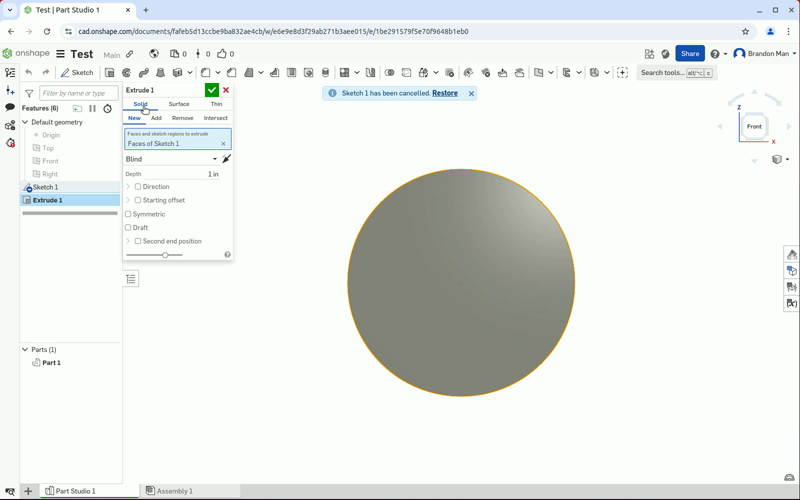
click(143, 106)
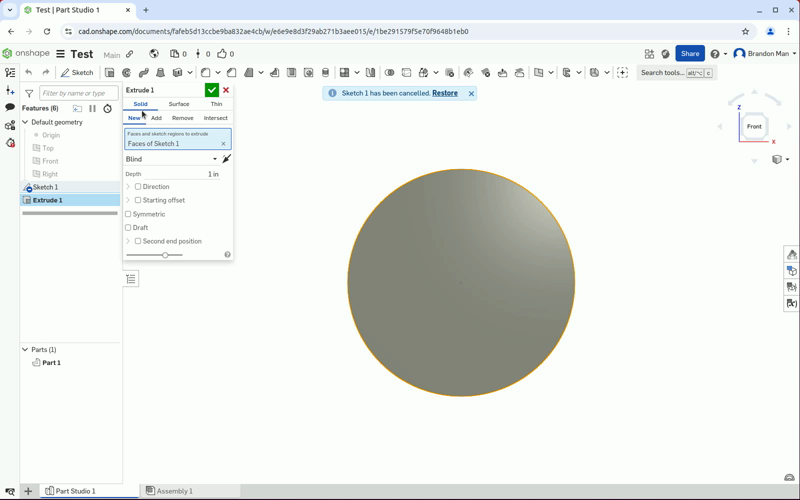
mouse_move(137, 120)
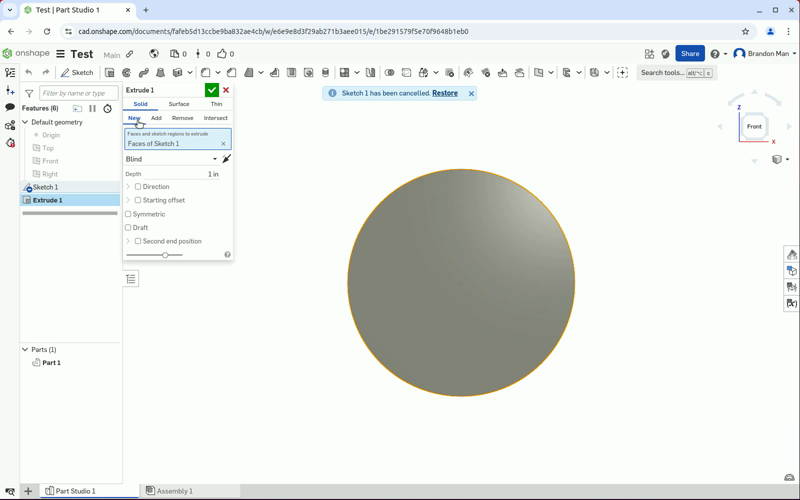
click(137, 120)
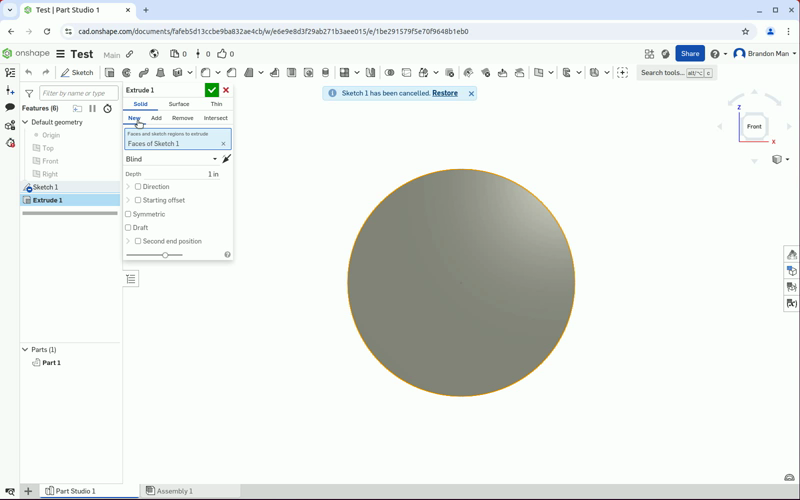
key(tab, 4)
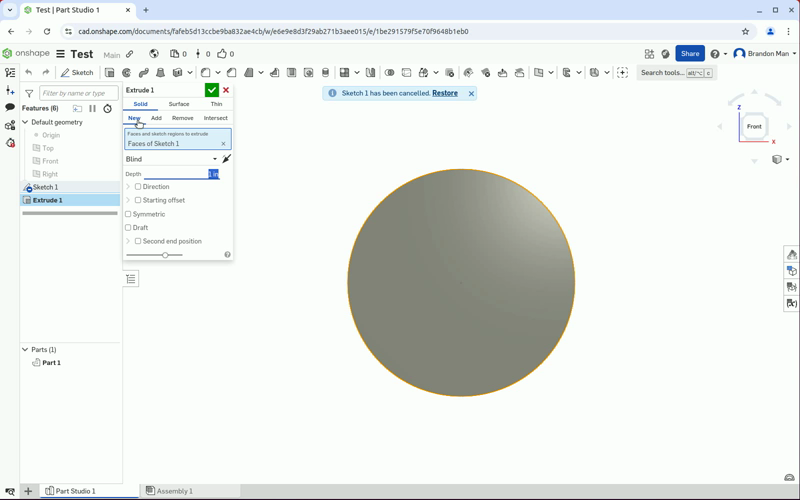
text(6.018)
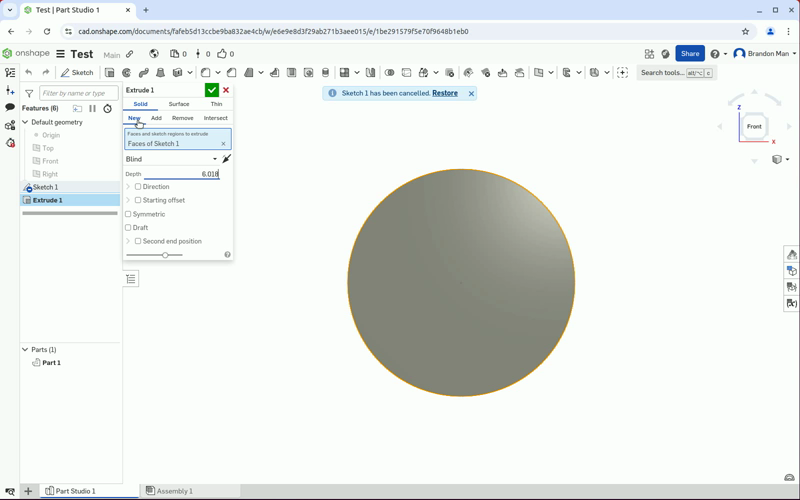
key(enter)
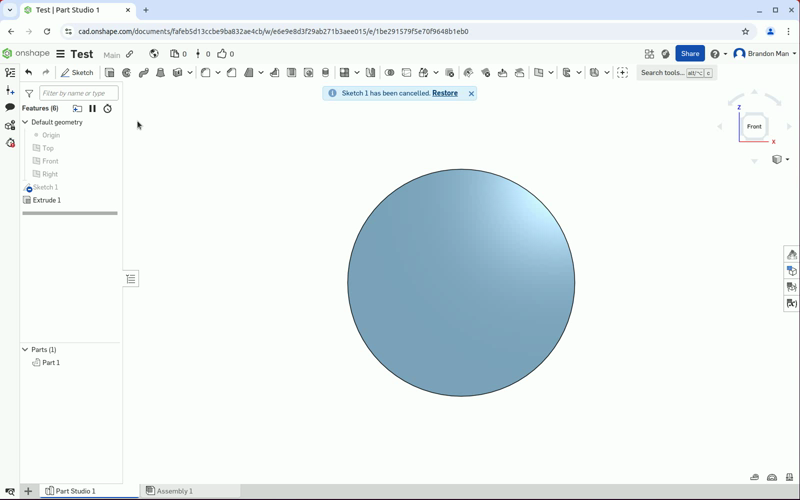
key(shift+h)
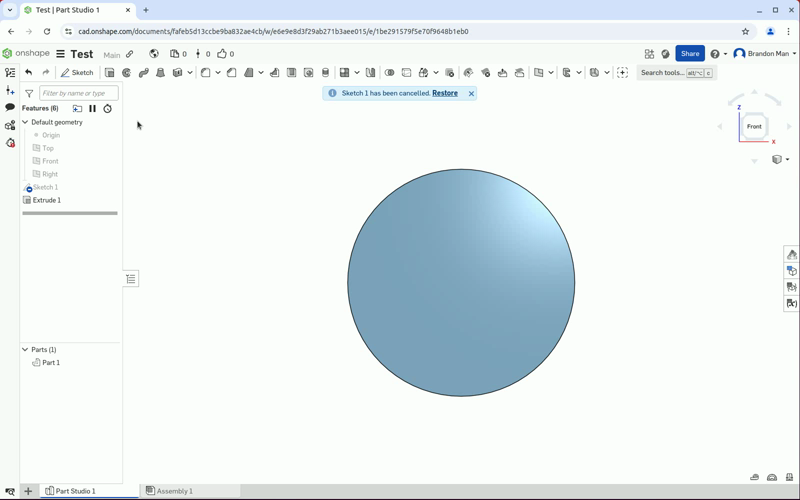
key(shift+h)
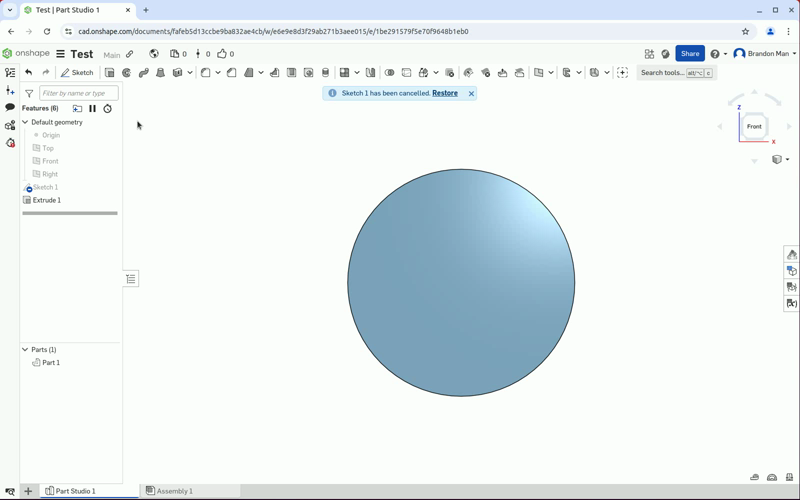
mouse_move(73, 189)
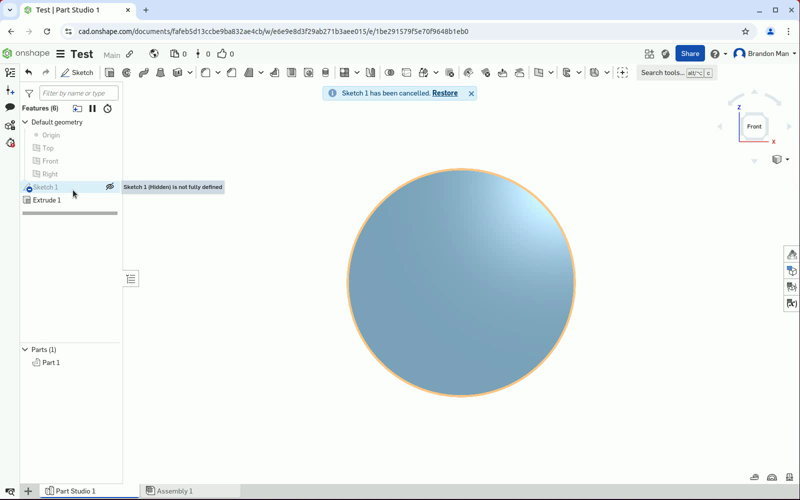
click(73, 189)
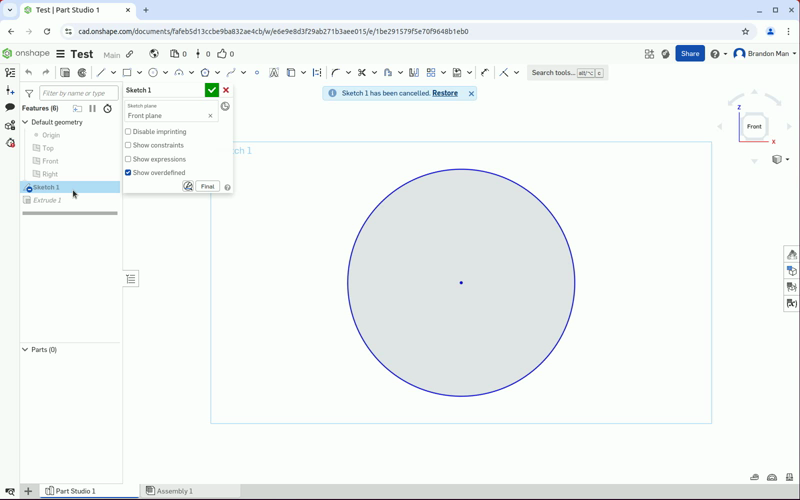
mouse_move(229, 92)
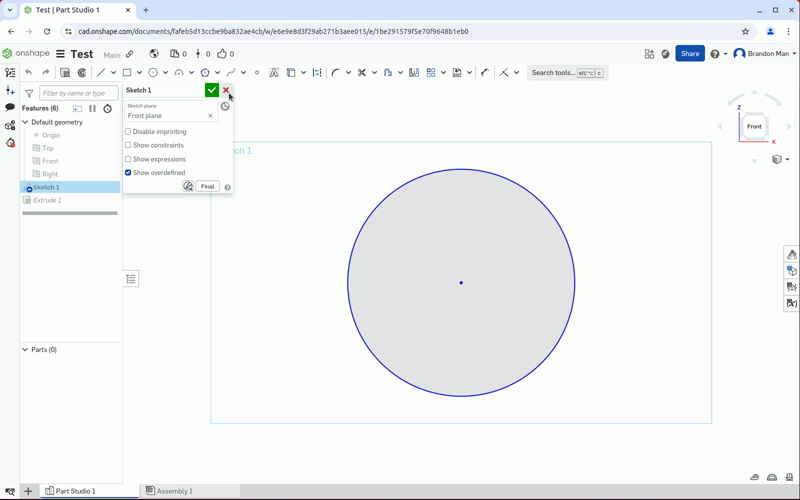
click(229, 92)
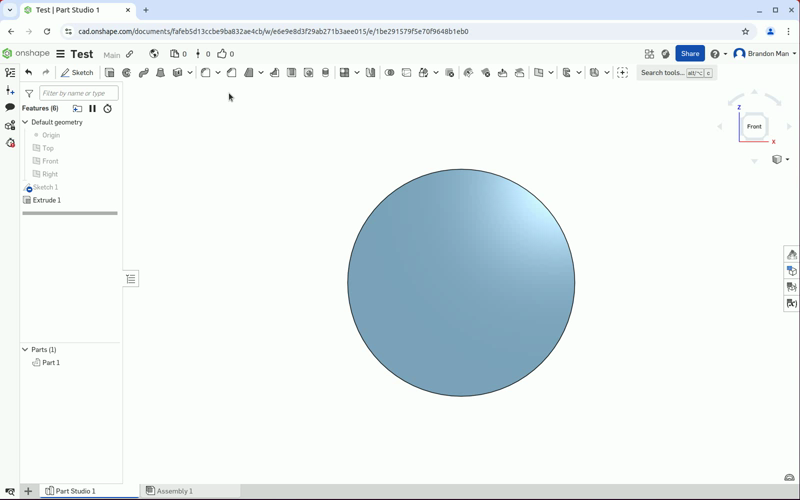
mouse_move(541, 75)
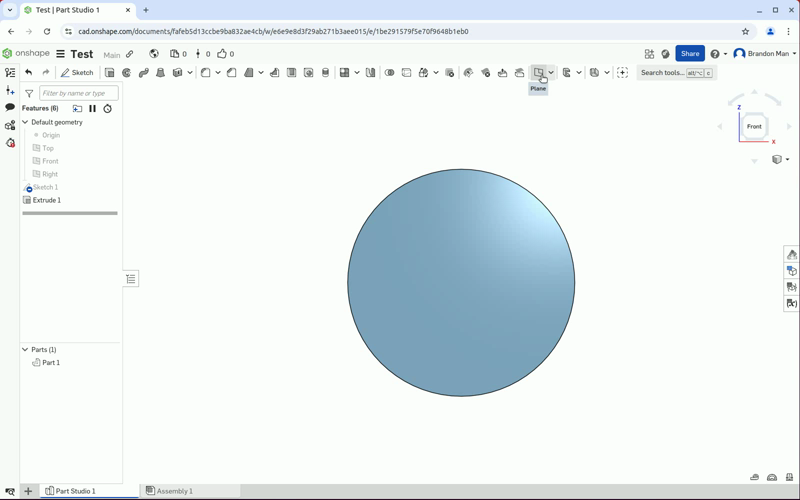
click(541, 75)
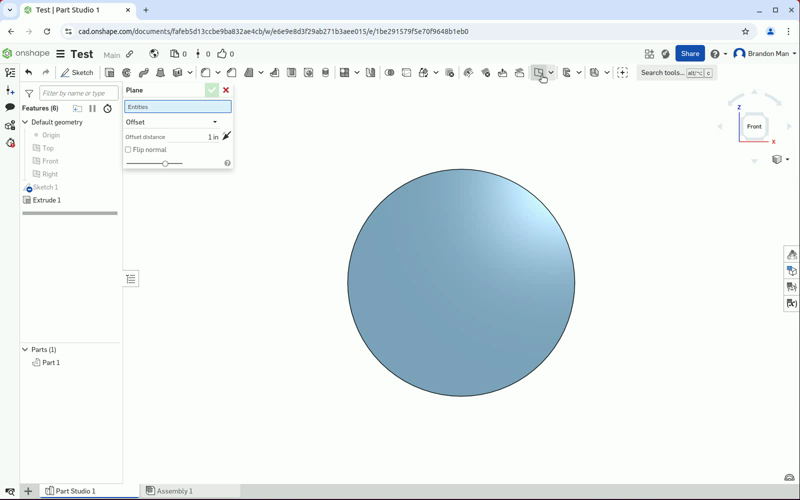
mouse_move(73, 163)
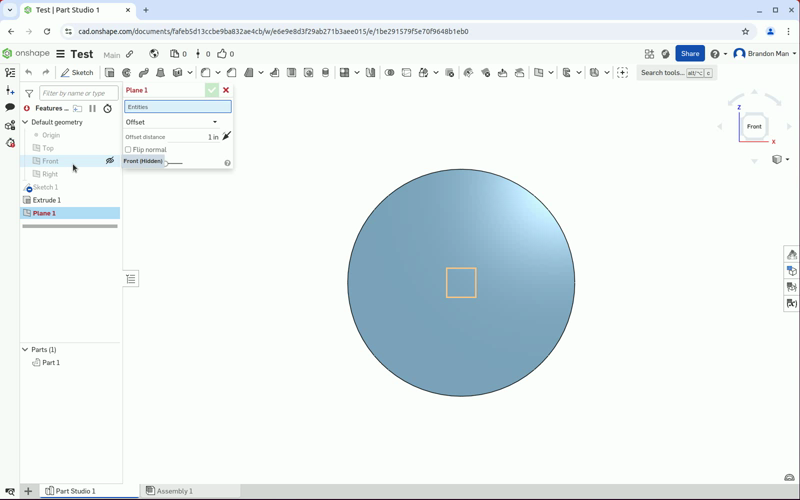
click(73, 163)
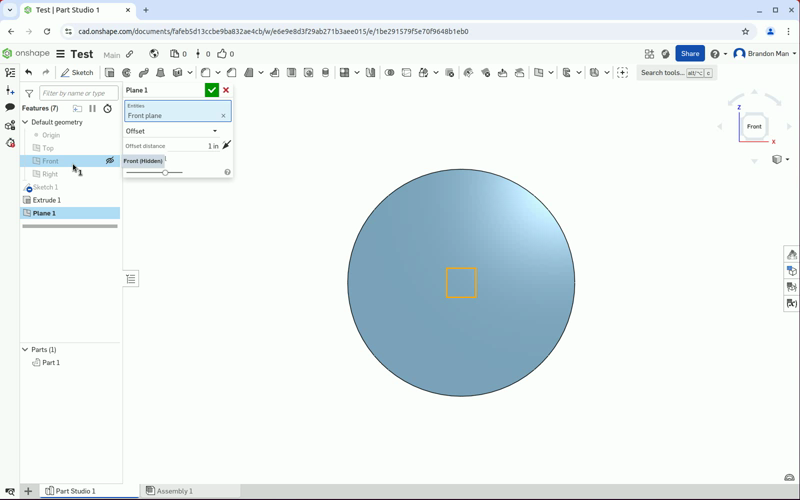
key(tab, 2)
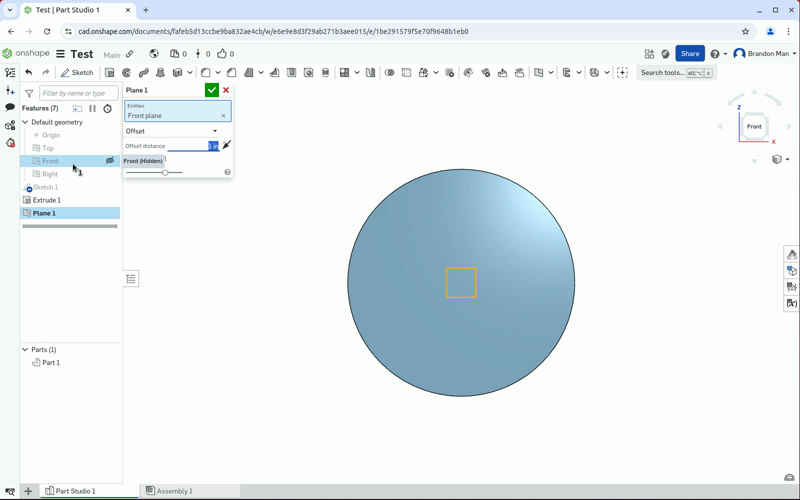
text(6.008)
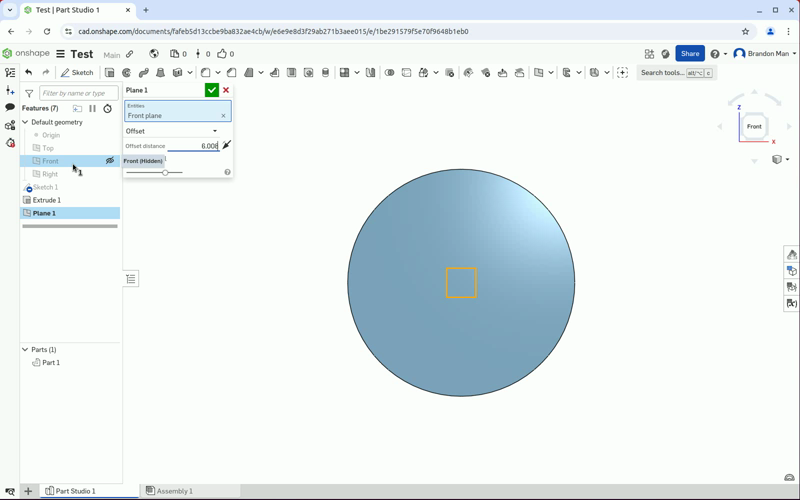
key(enter, 2)
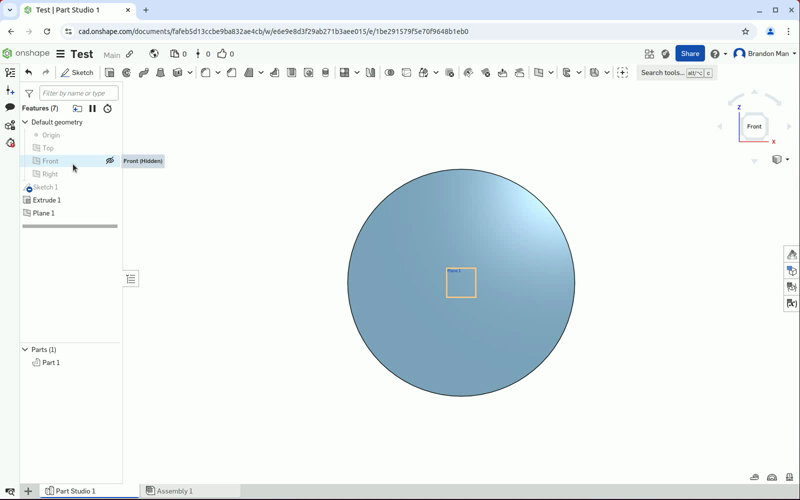
key(shift+s)
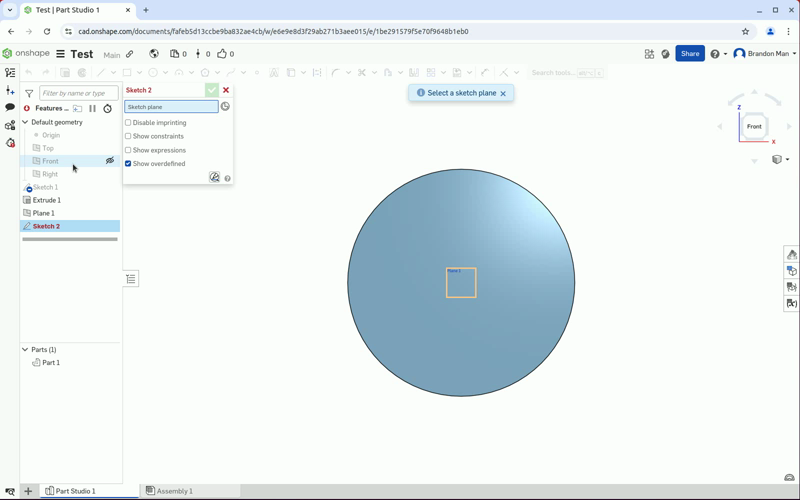
mouse_move(73, 215)
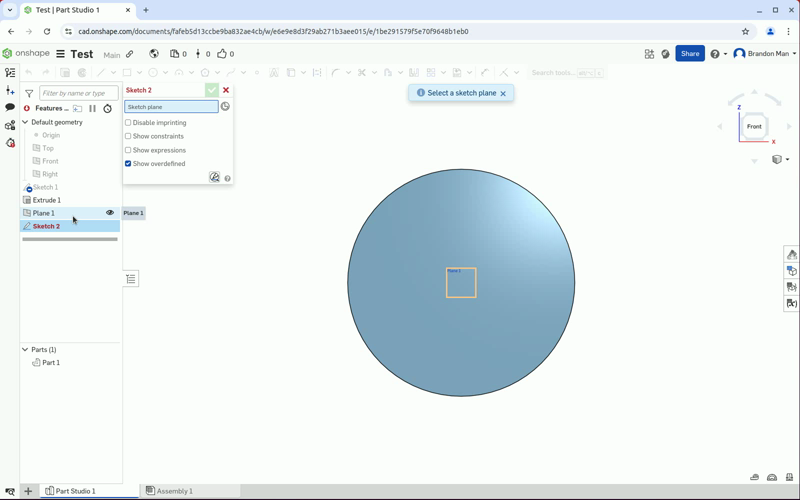
click(73, 215)
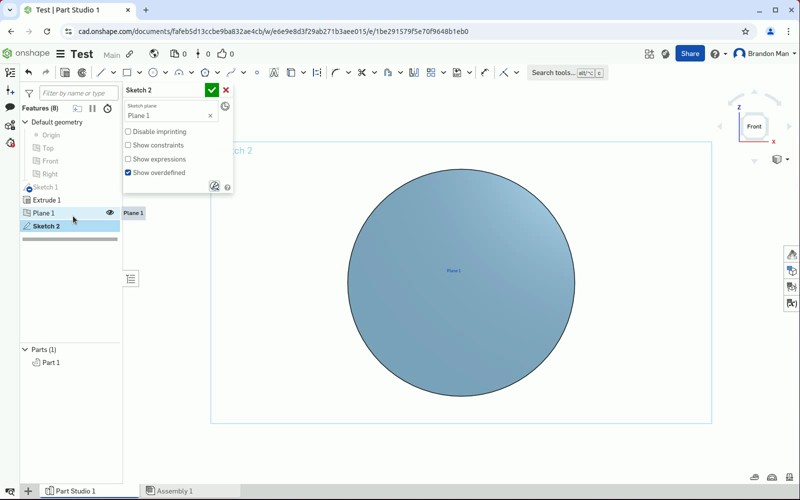
mouse_move(73, 352)
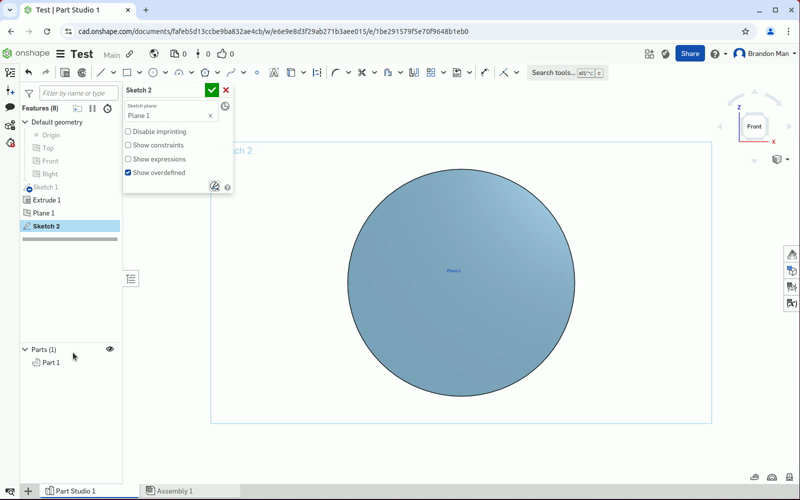
key(y)
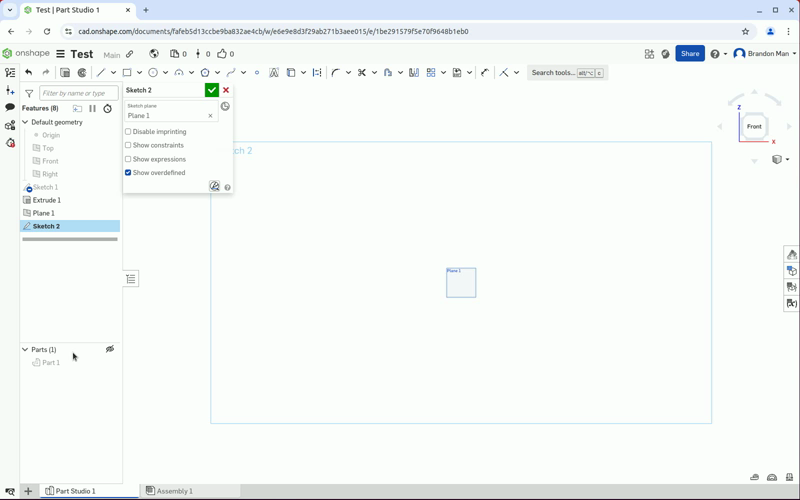
key(c)
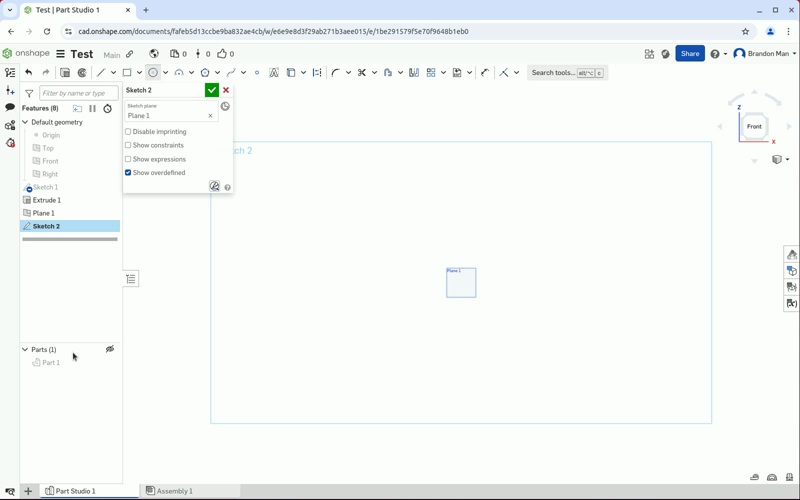
key_down(shift)
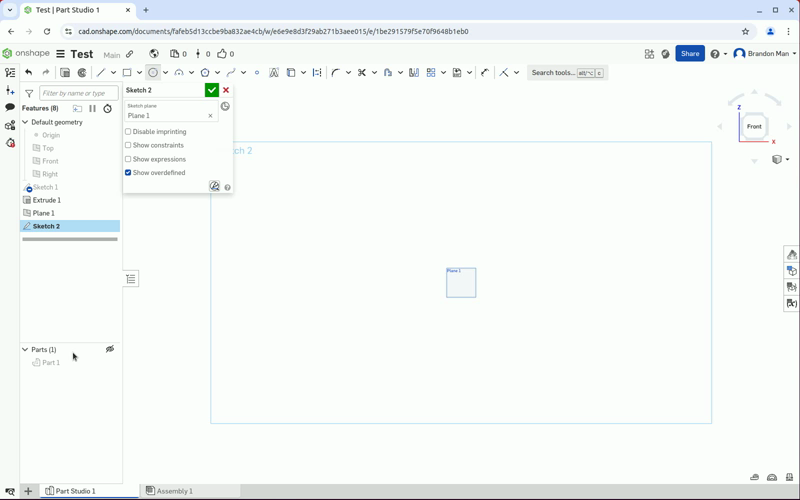
mouse_move(461, 282)
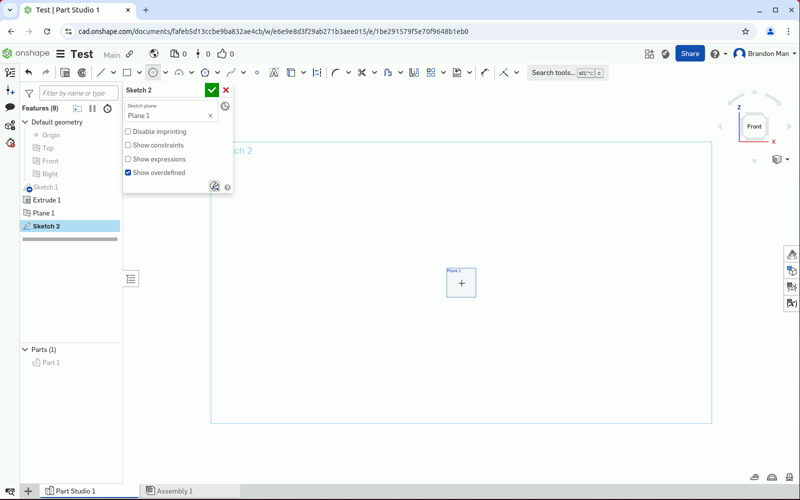
click(461, 282)
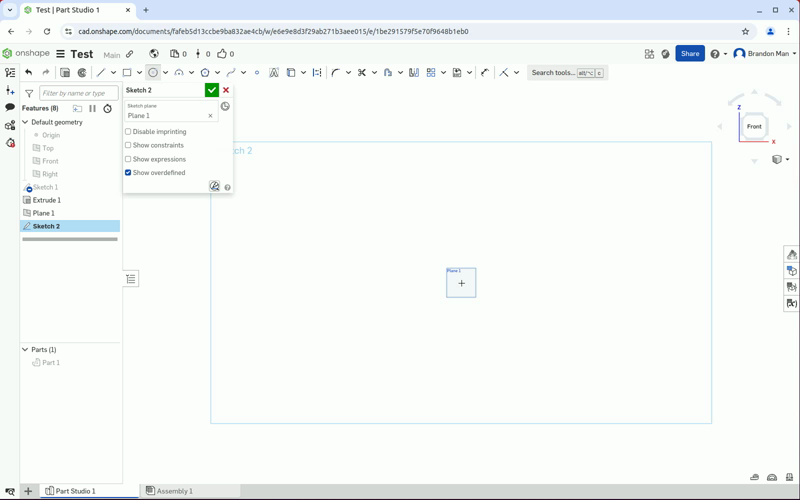
key_up(shift)
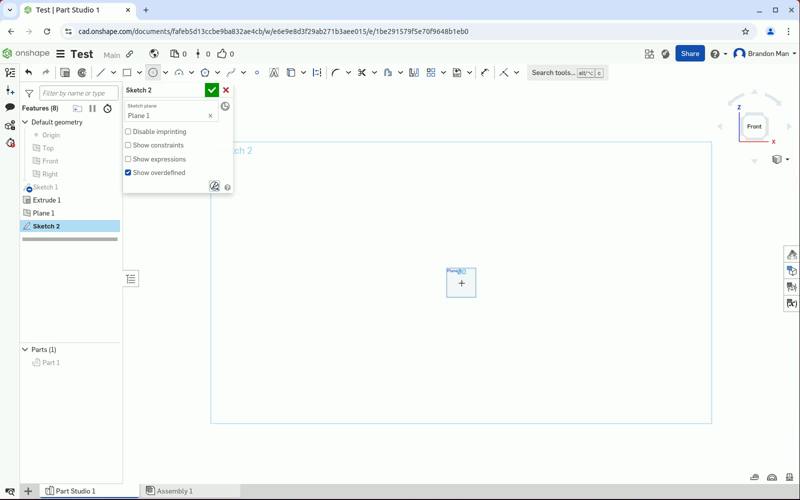
mouse_move(477, 282)
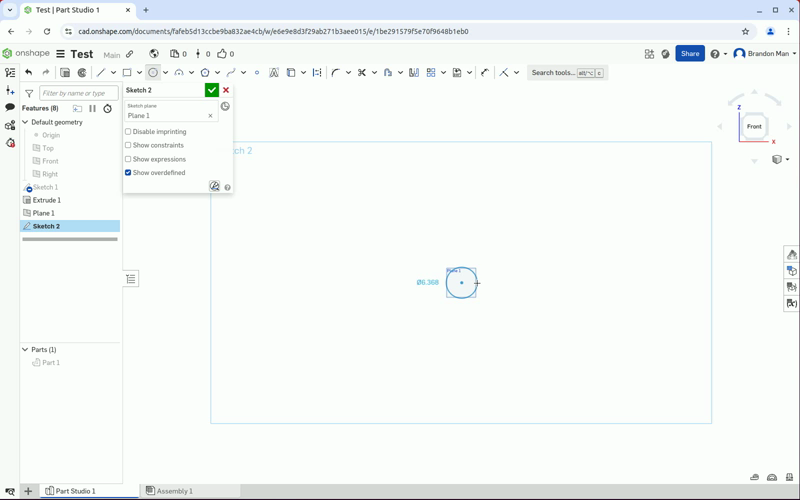
click(477, 282)
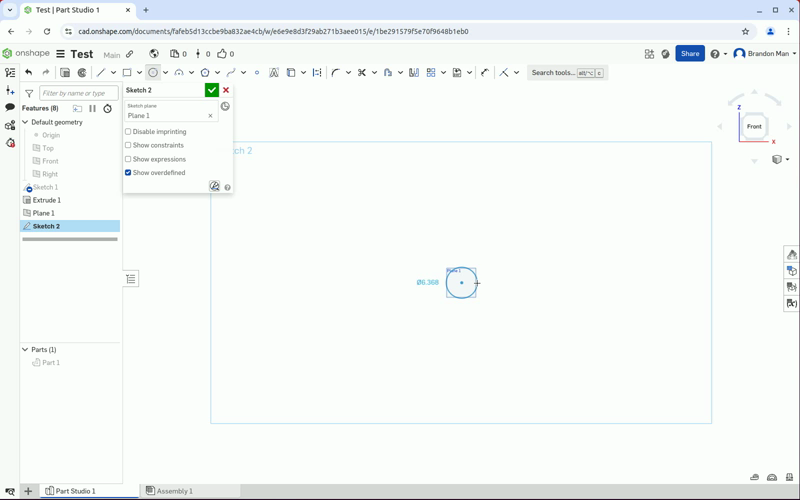
key(esc)
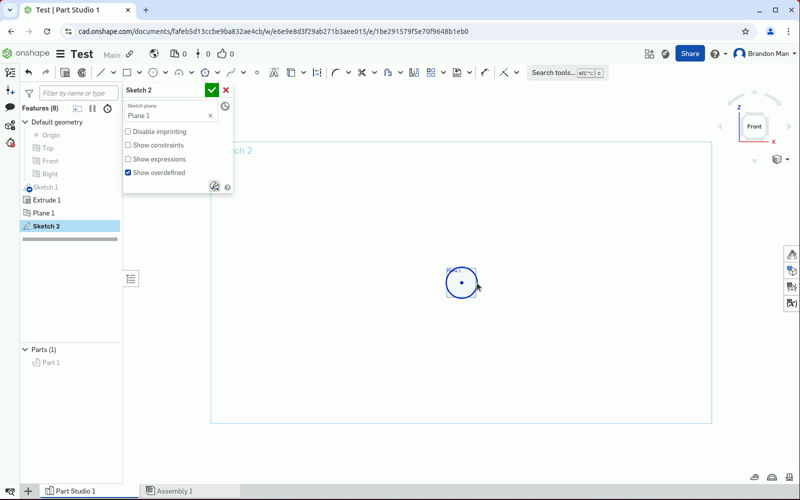
mouse_move(450, 291)
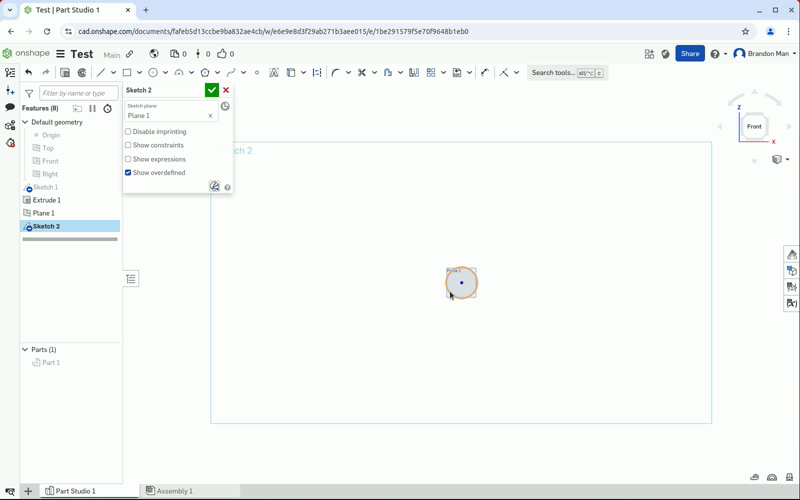
scroll(6)
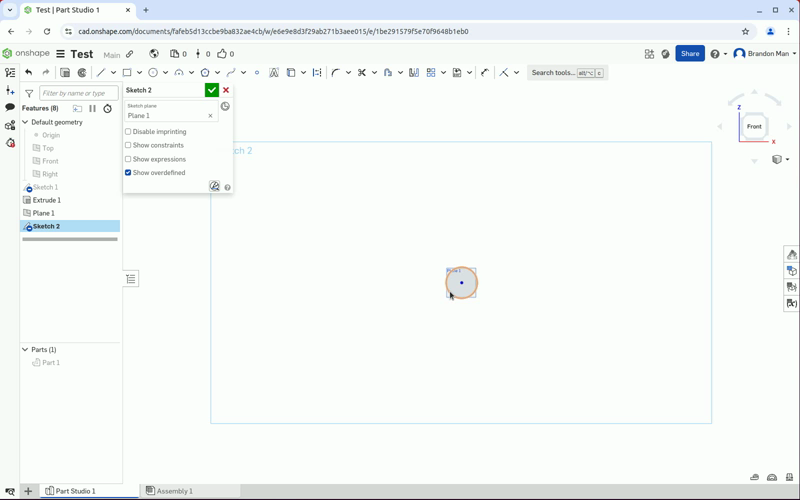
scroll(6)
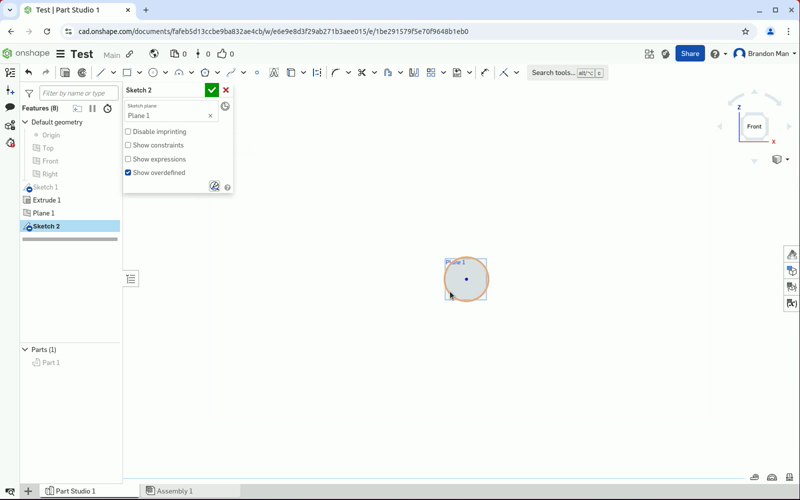
scroll(6)
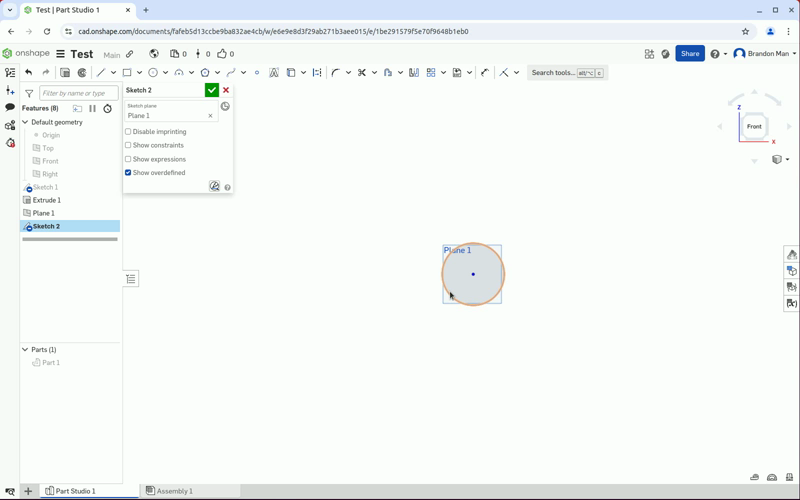
scroll(6)
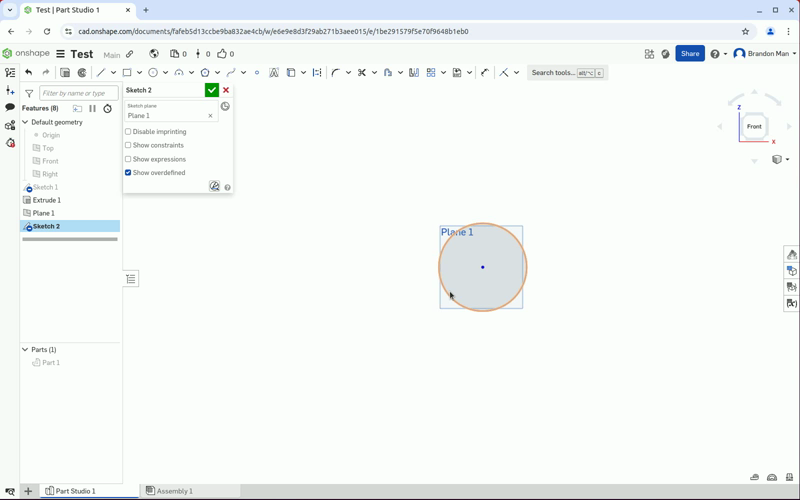
scroll(6)
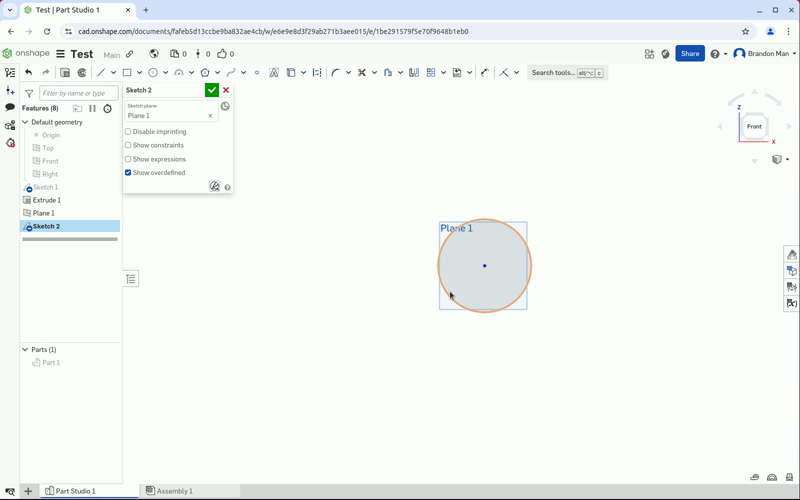
scroll(6)
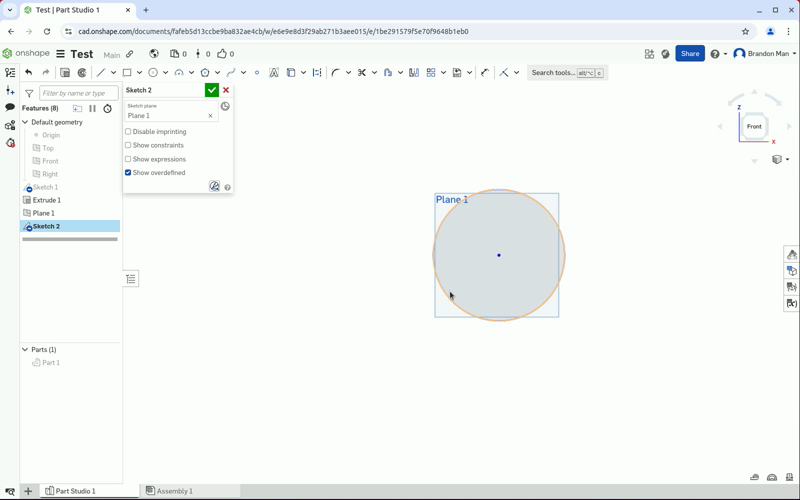
scroll(6)
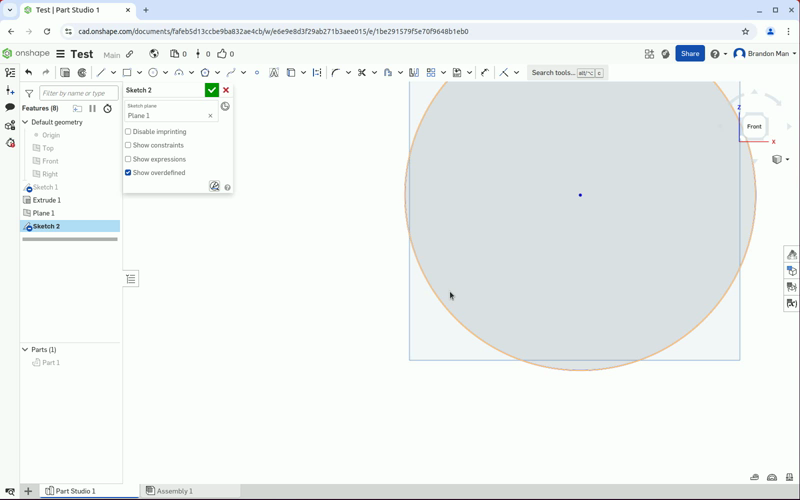
click(450, 291)
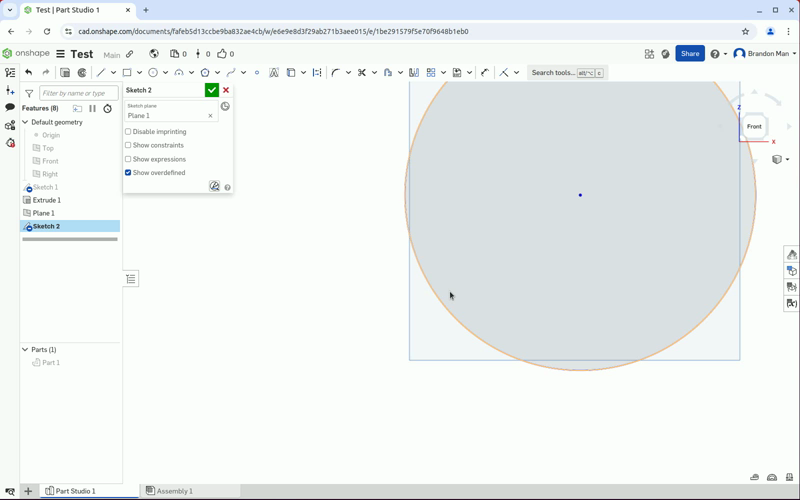
scroll(-6)
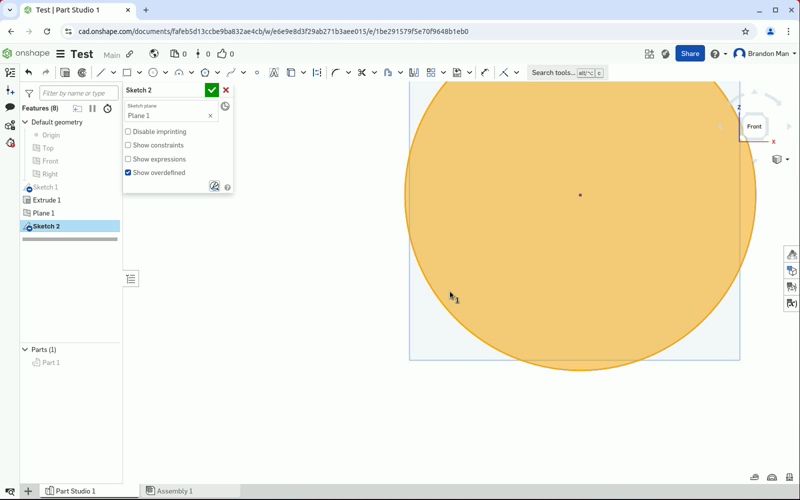
scroll(-6)
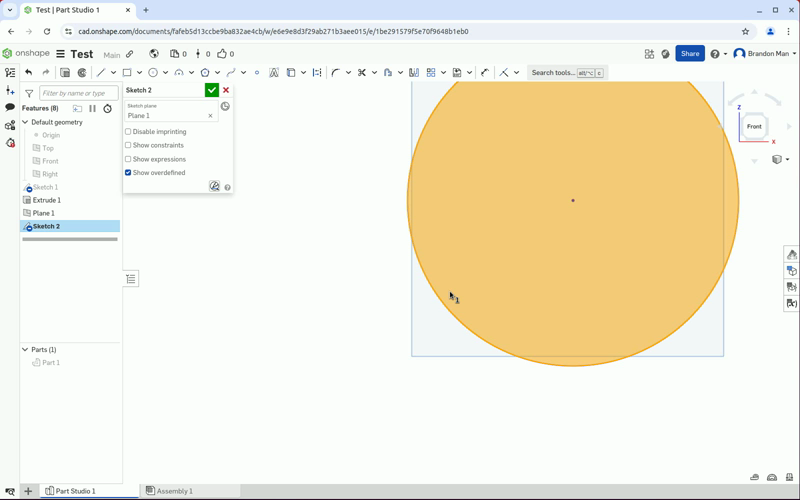
scroll(-6)
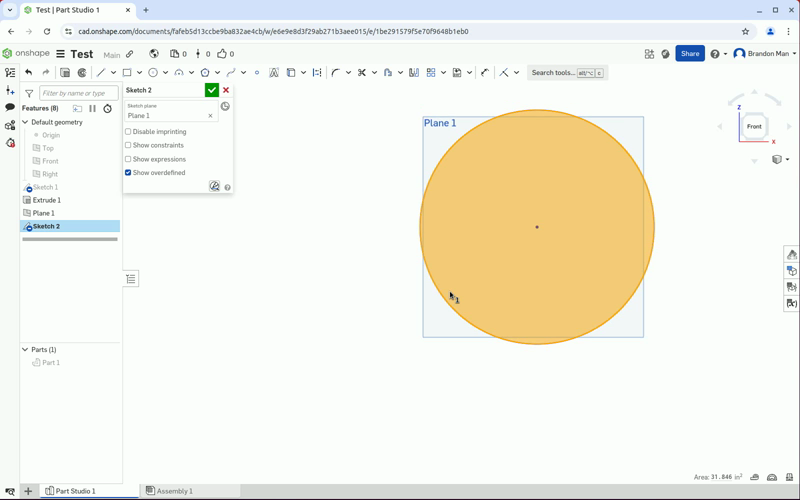
scroll(-6)
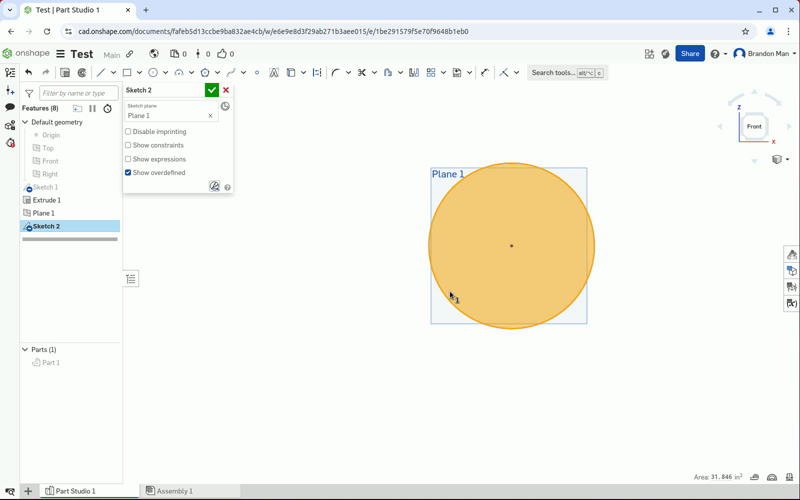
scroll(-6)
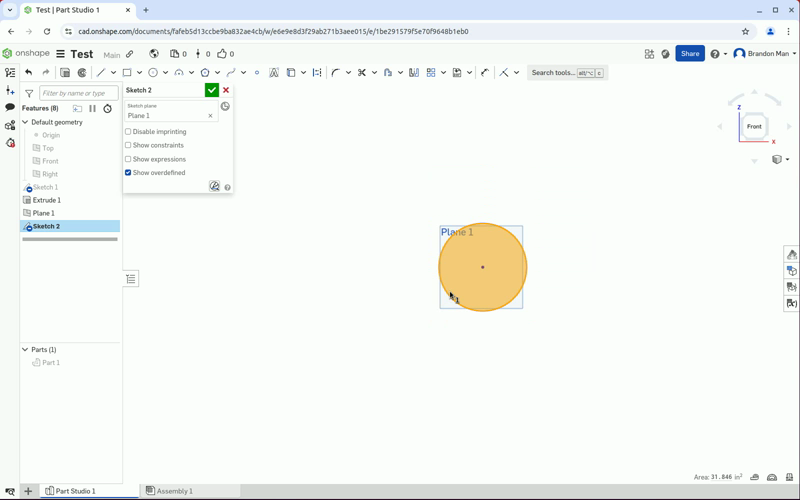
scroll(-6)
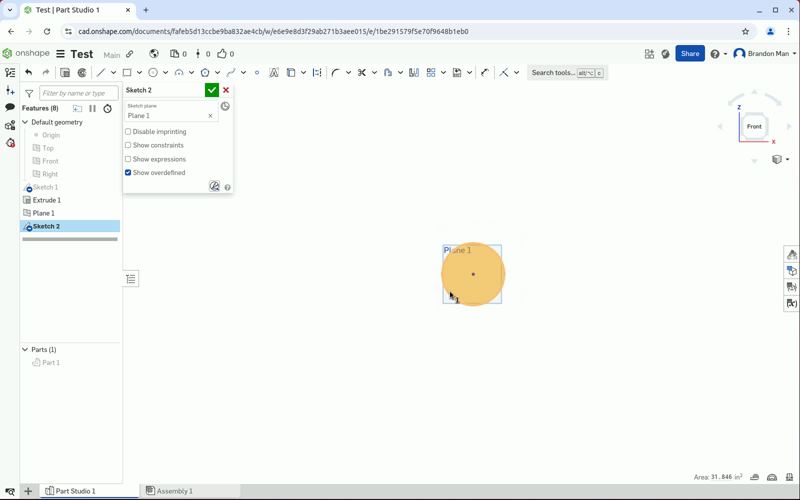
scroll(-6)
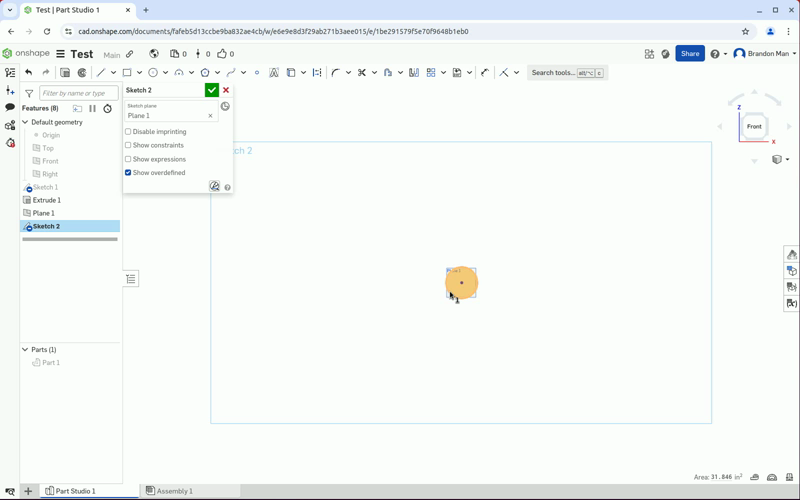
mouse_move(73, 352)
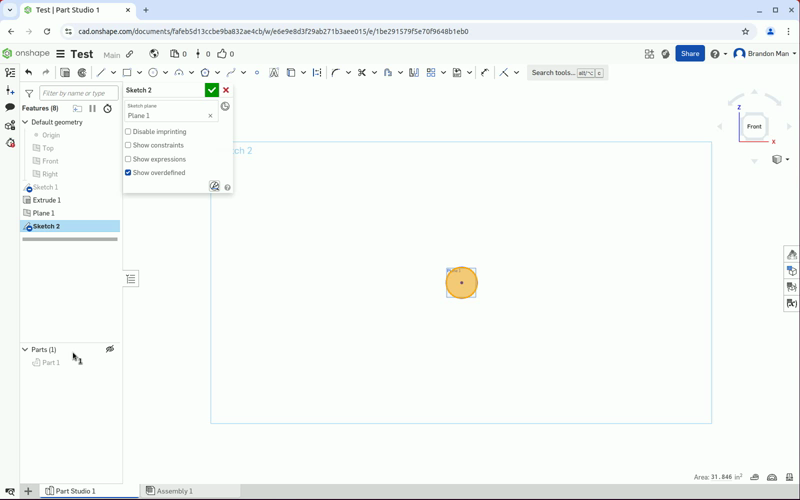
key(shift+y)
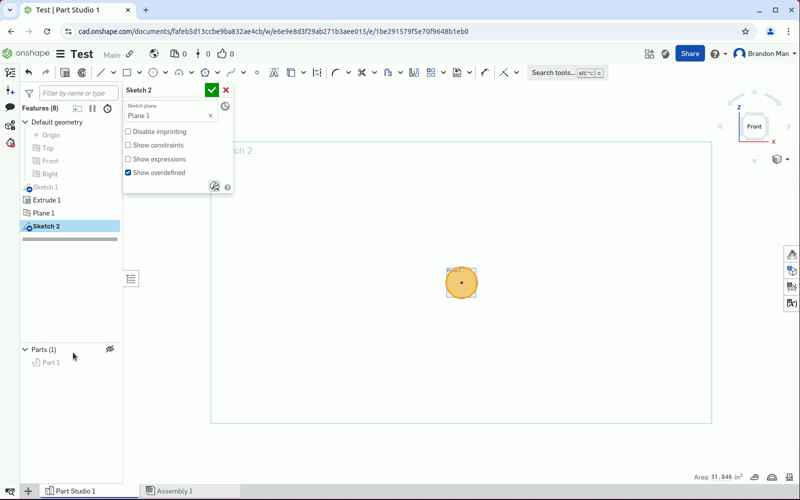
key(shift+e)
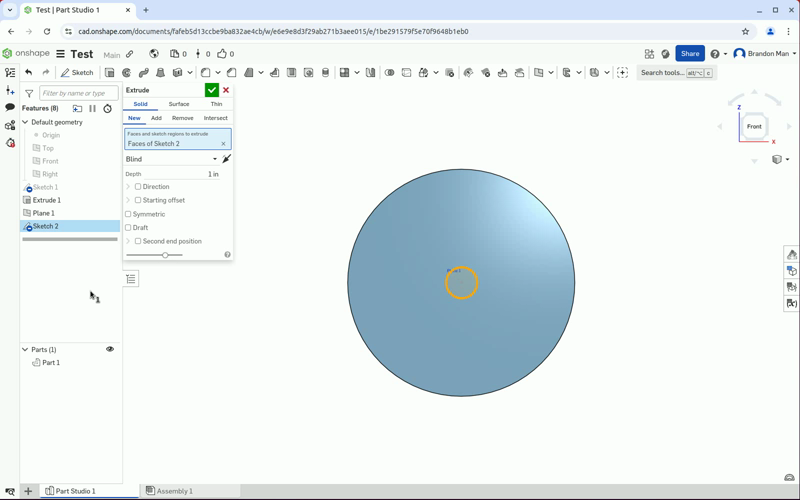
mouse_move(143, 106)
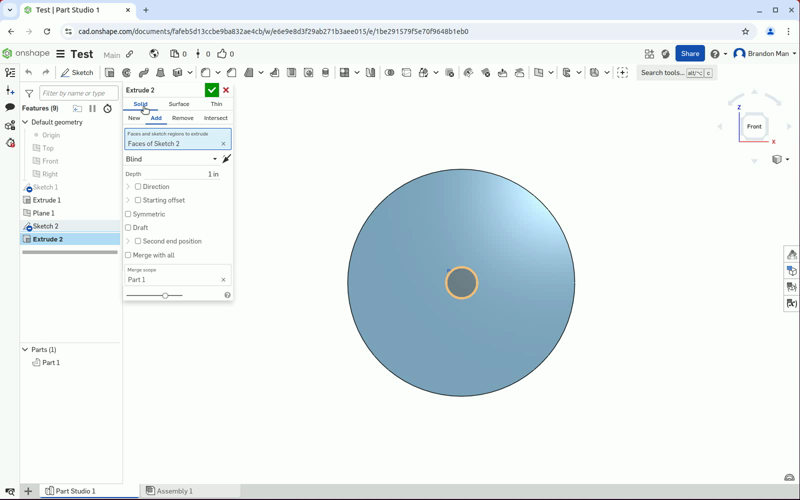
click(143, 106)
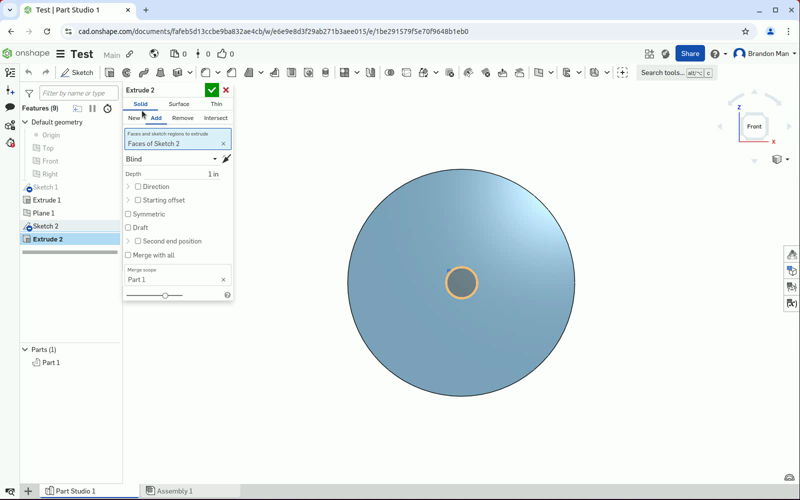
mouse_move(137, 120)
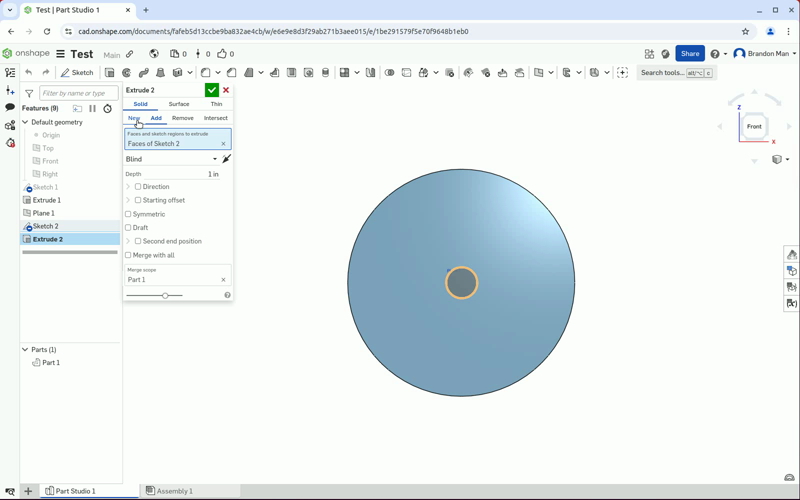
click(137, 120)
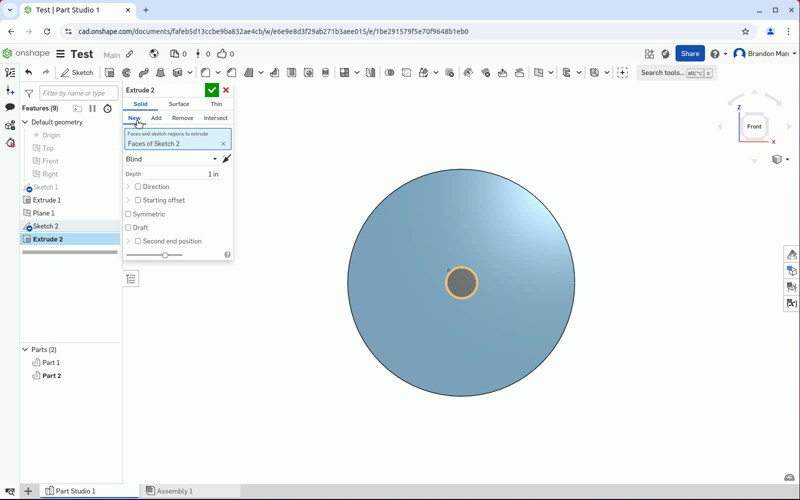
key(tab, 4)
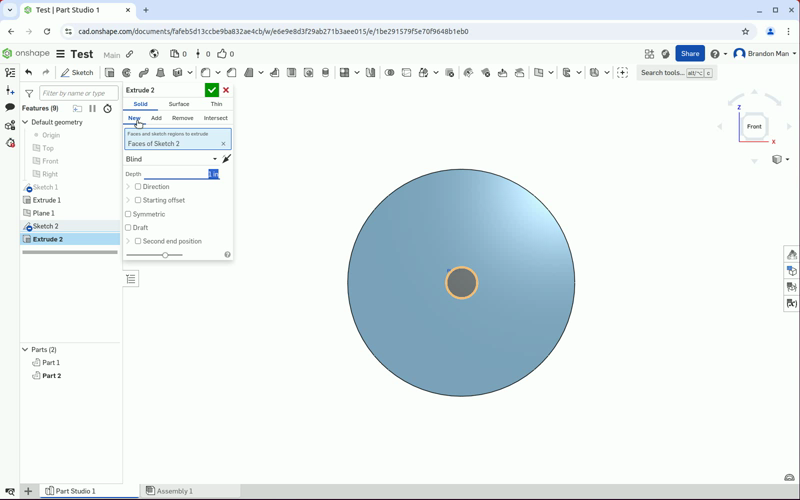
text(6.018)
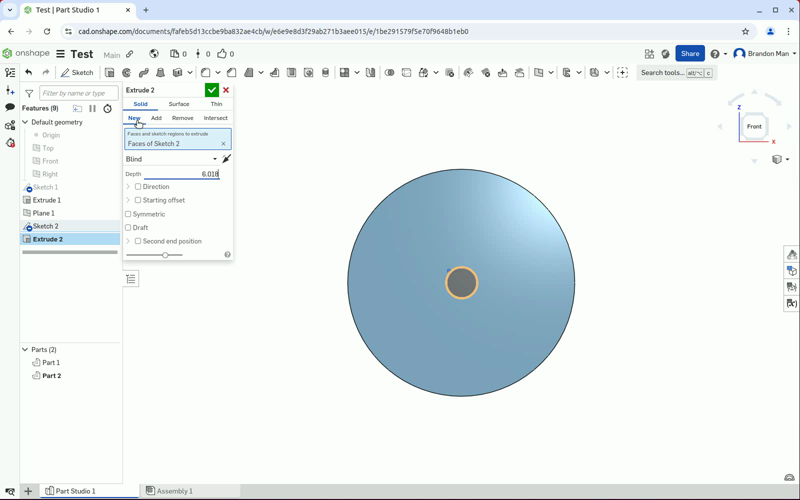
key(enter)
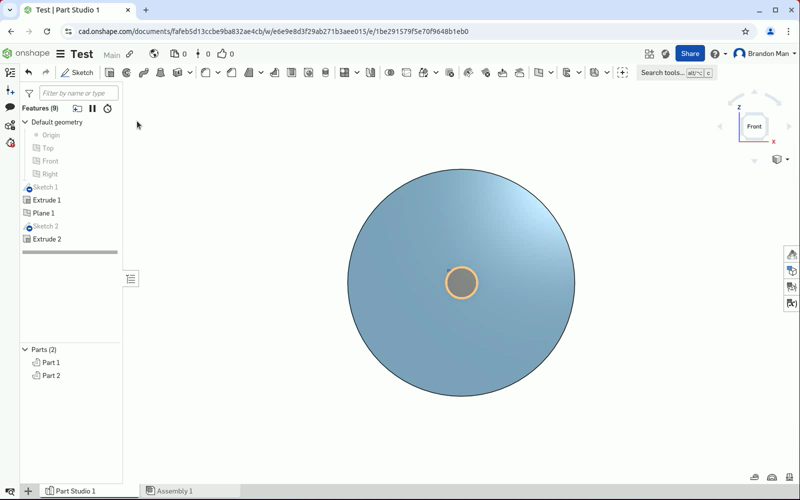
key(shift+h)
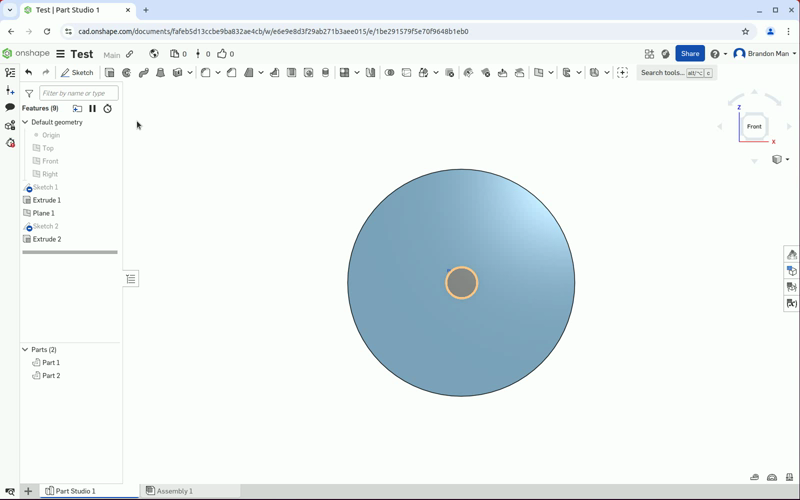
key(shift+h)
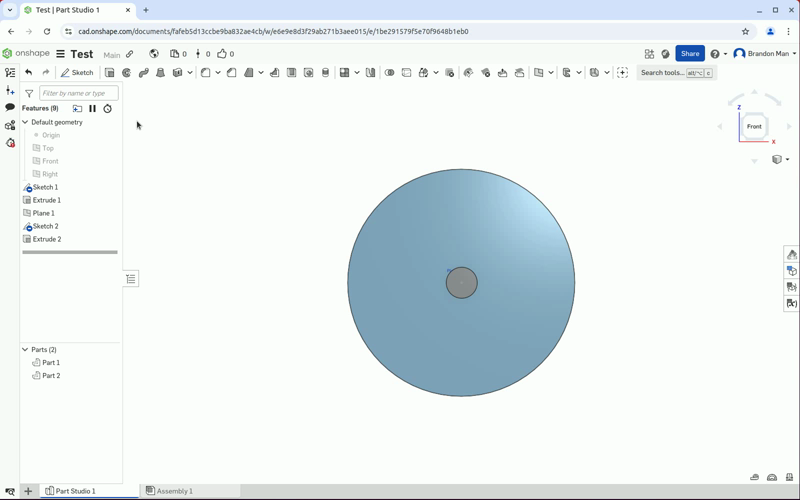
key(shift+7)
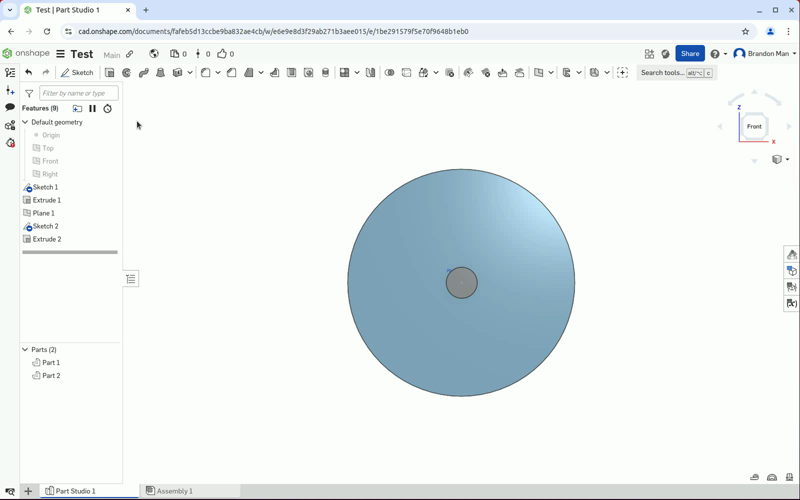
key(left, 2)
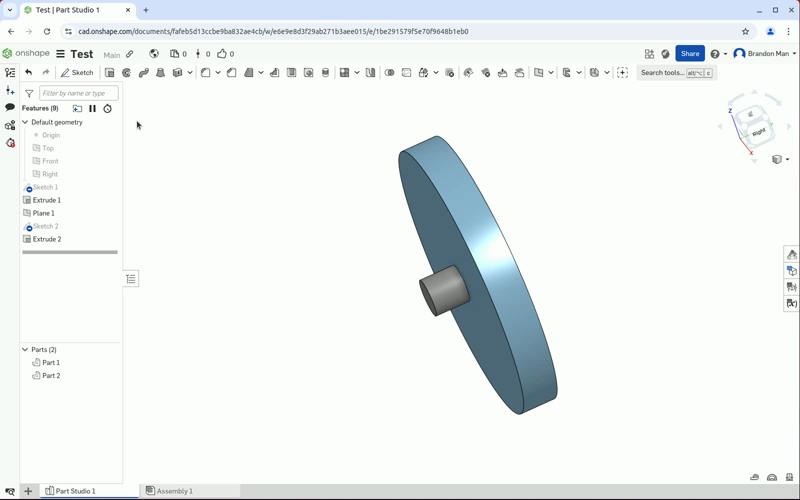
key(down, 2)
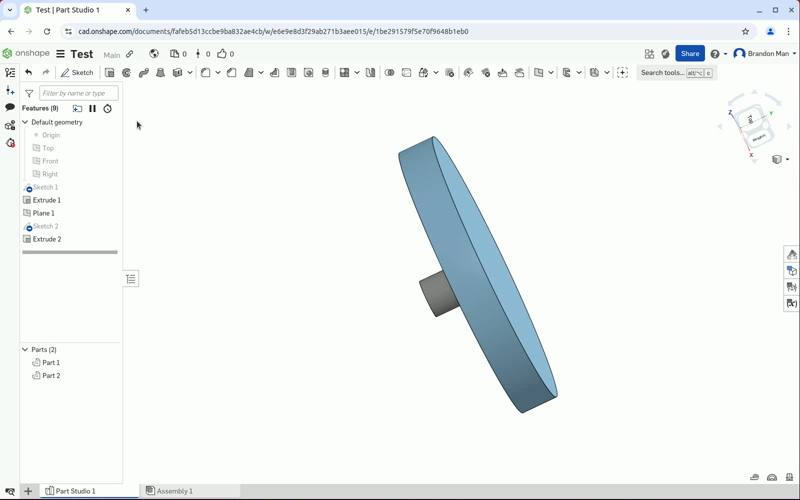
key(up, 2)
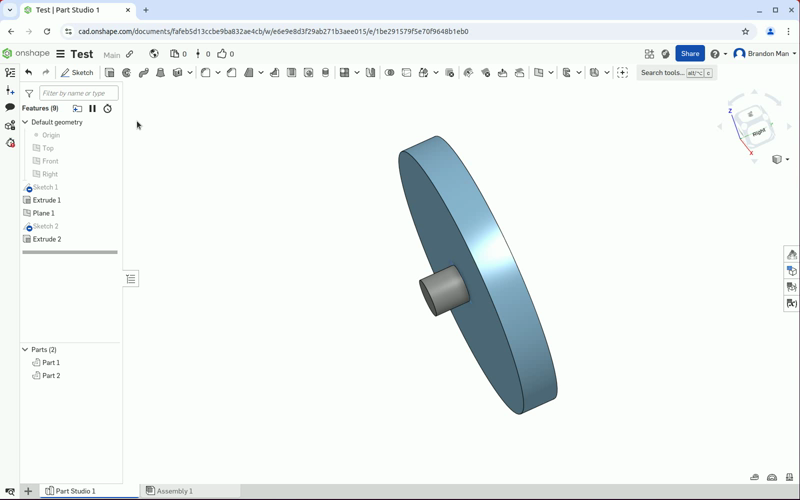
key(right, 2)
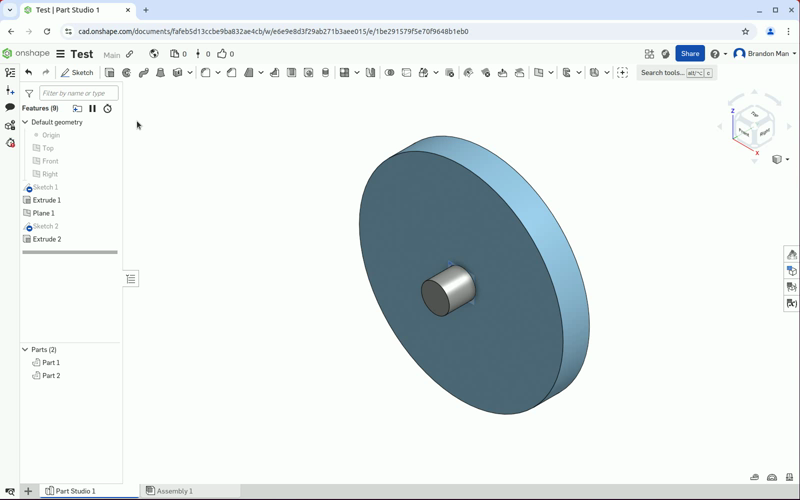
mouse_move(73, 189)
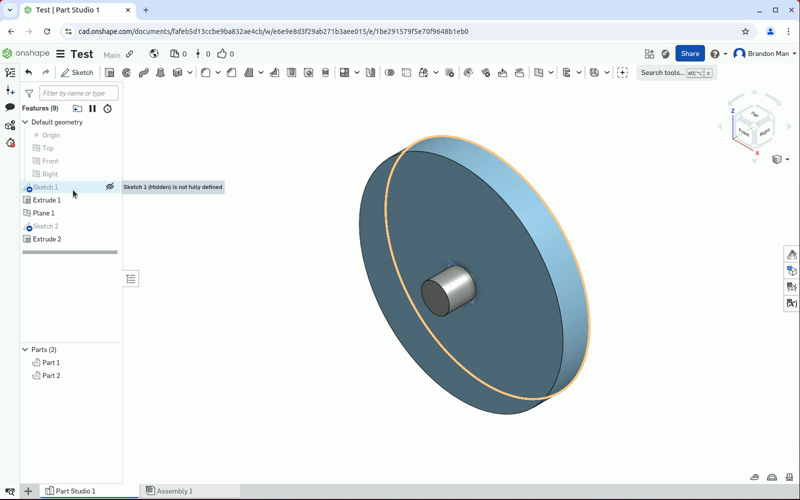
click(73, 189)